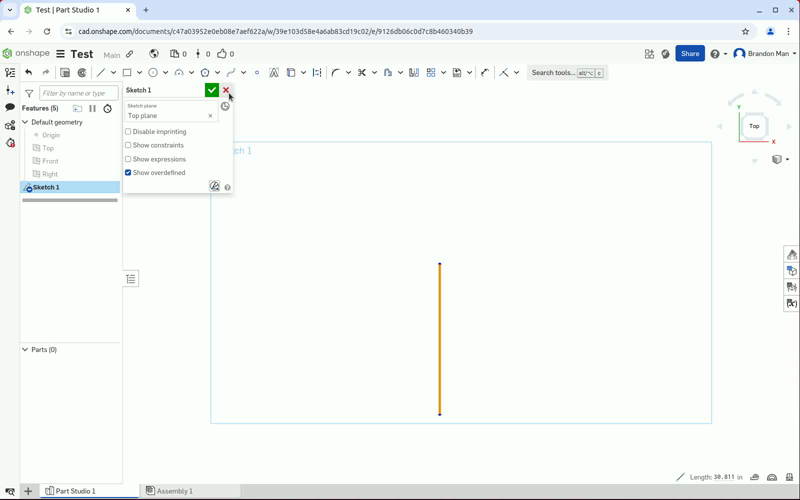
key(shift+h)
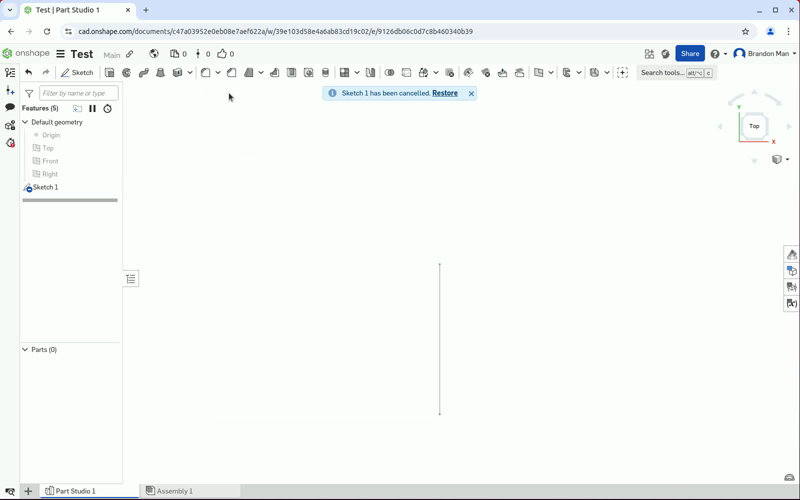
key(shift+s)
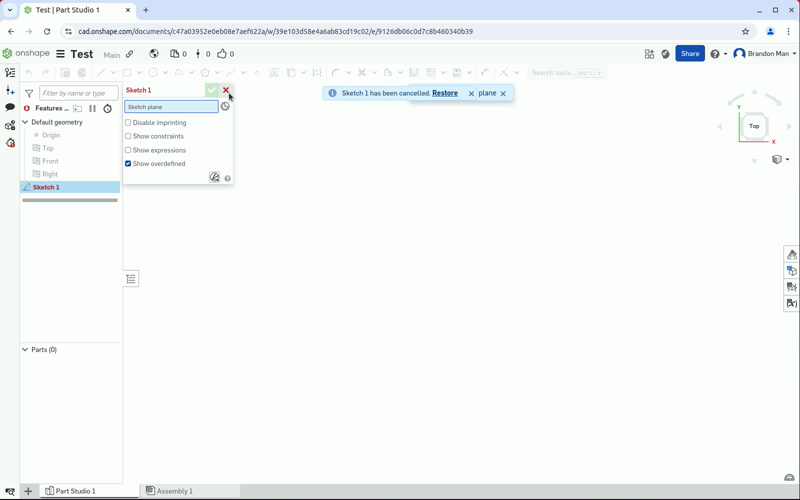
mouse_move(73, 150)
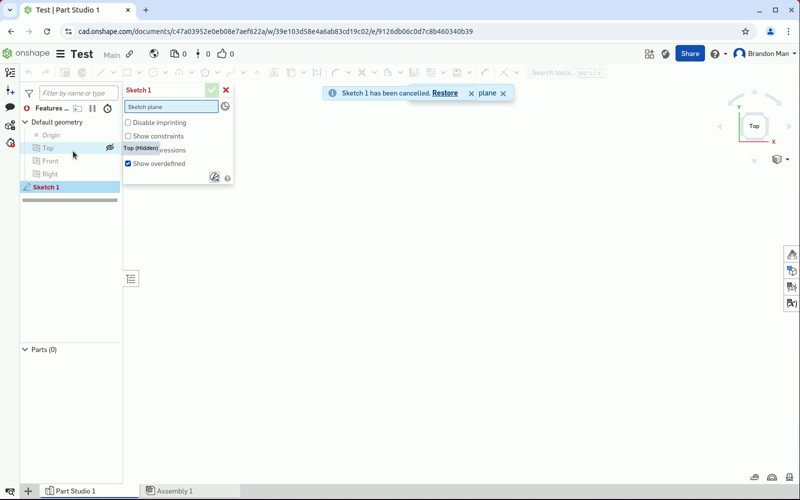
click(73, 150)
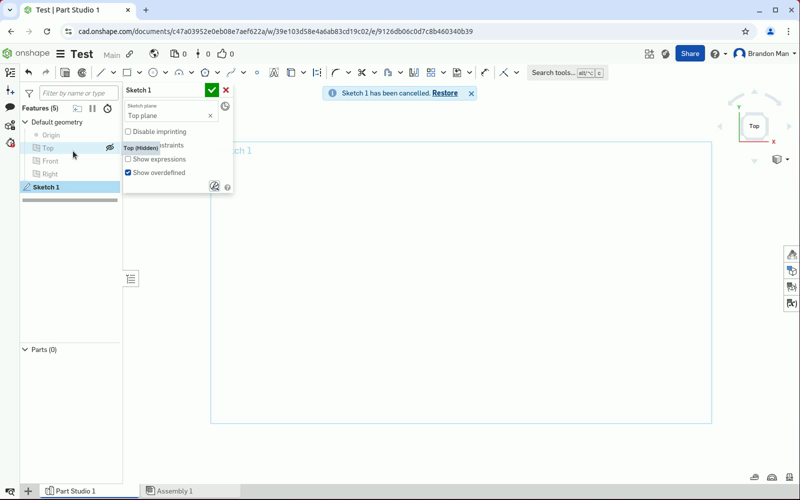
mouse_move(73, 352)
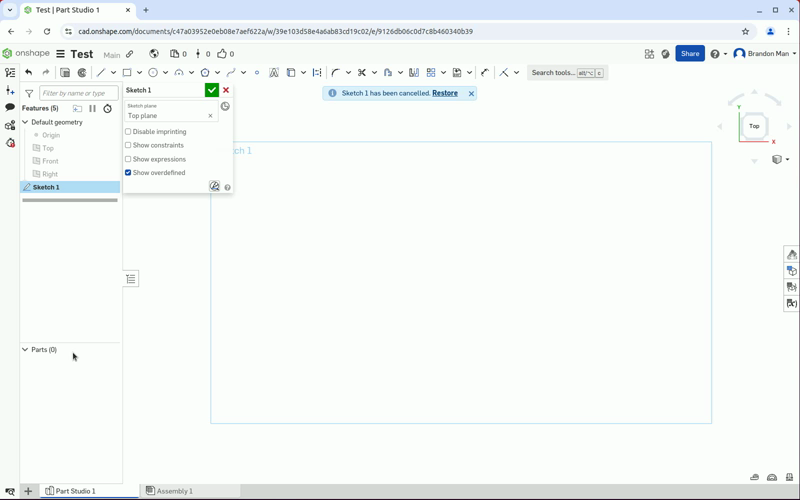
key(y)
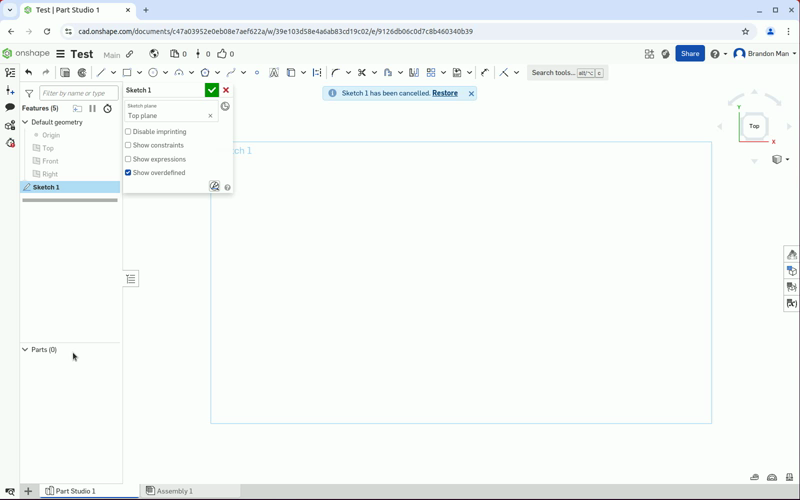
key(c)
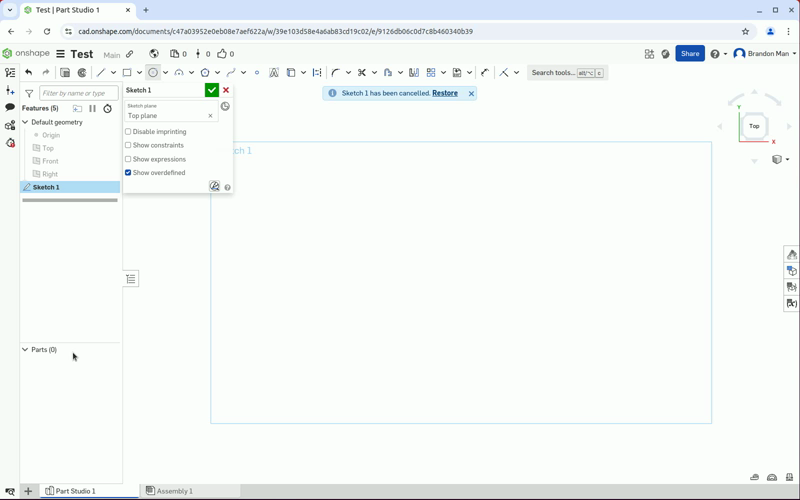
key_down(shift)
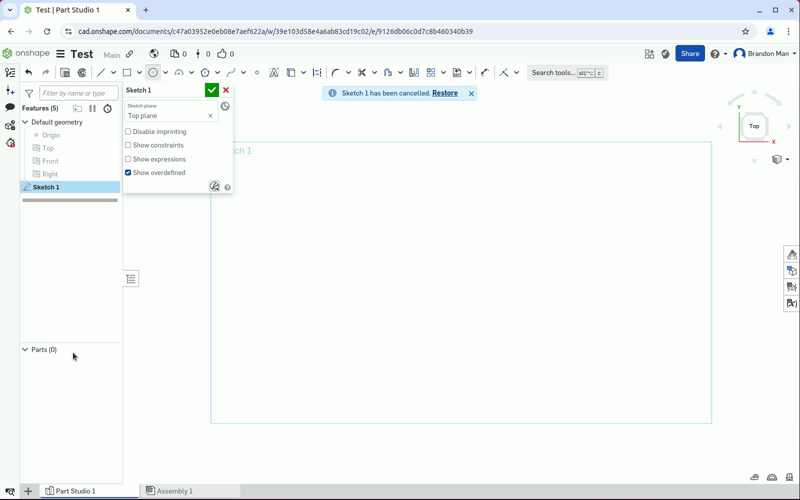
mouse_move(461, 282)
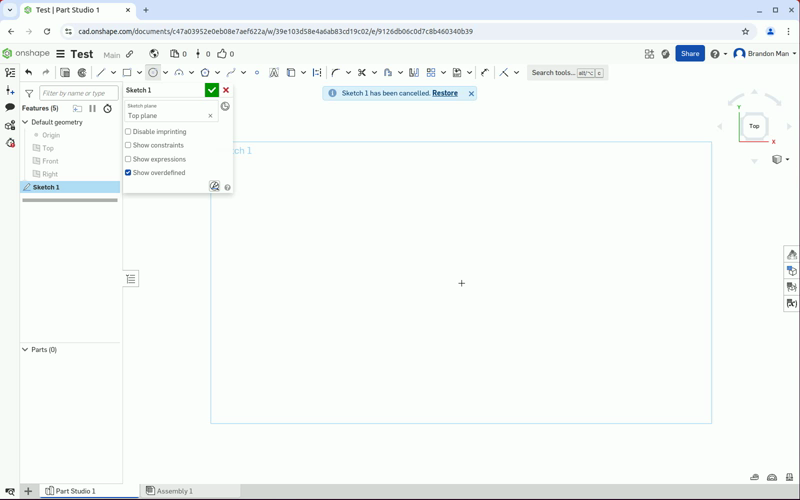
click(461, 282)
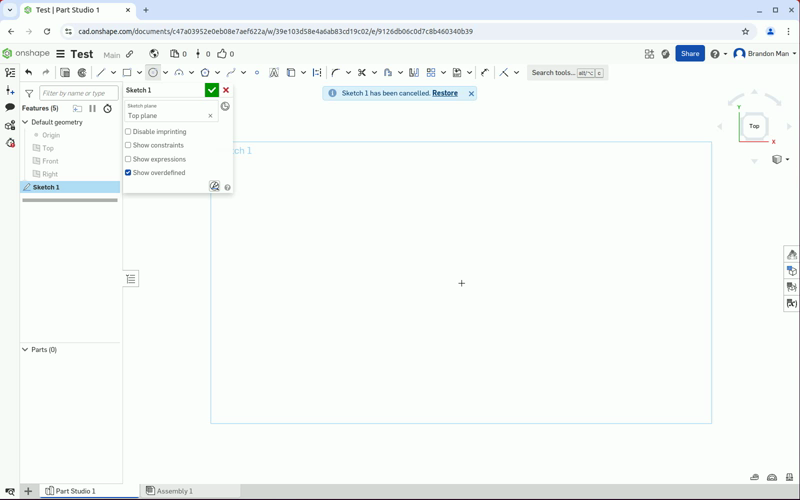
key_up(shift)
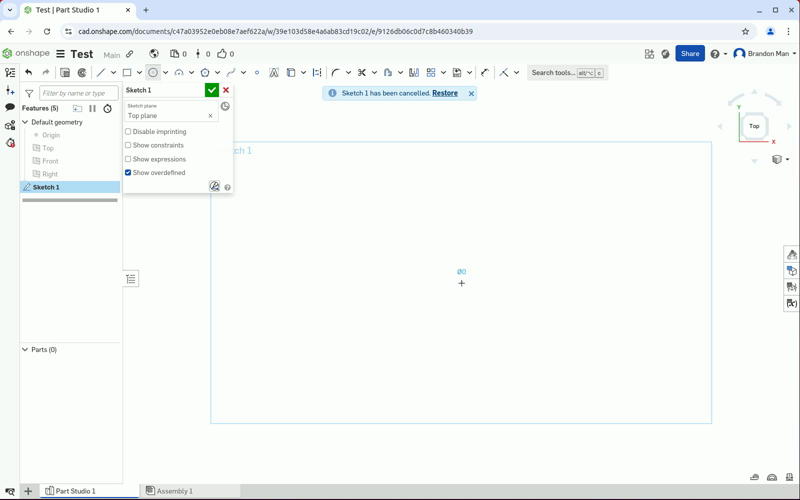
mouse_move(484, 282)
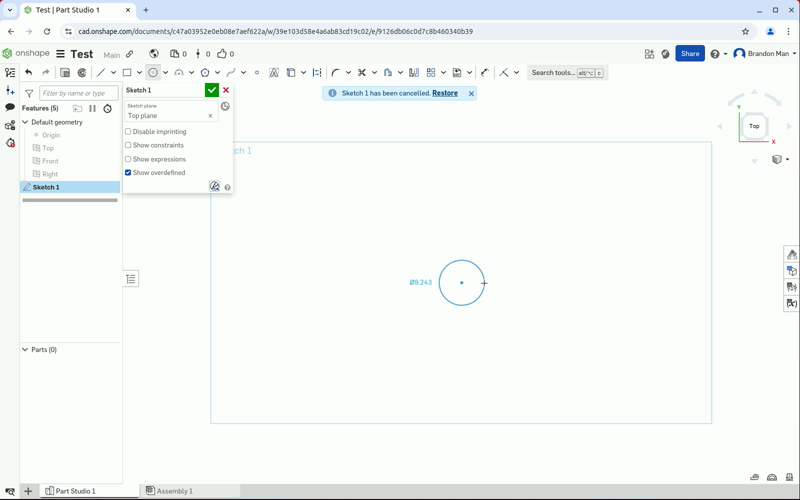
click(484, 282)
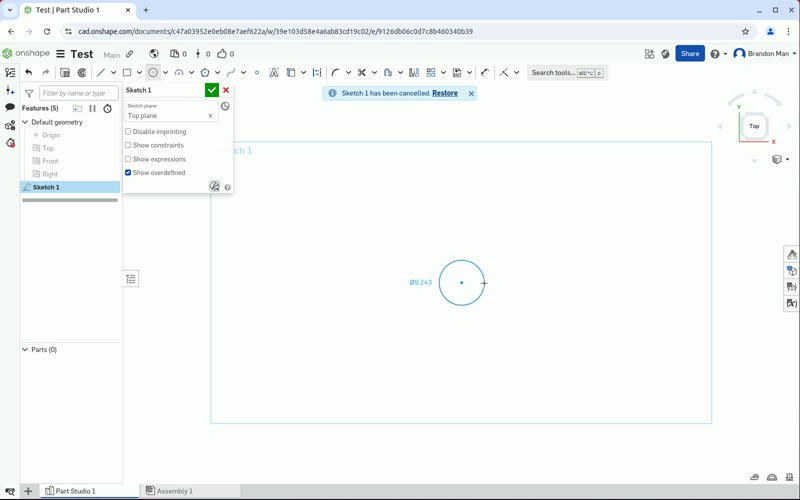
key(esc)
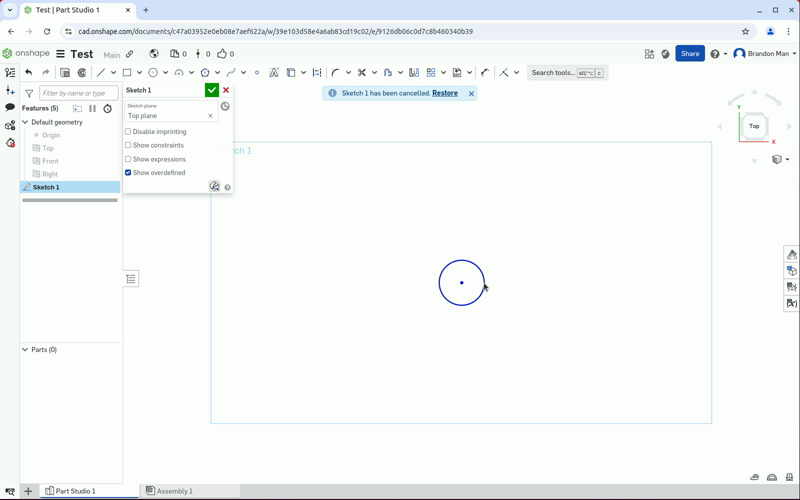
mouse_move(465, 290)
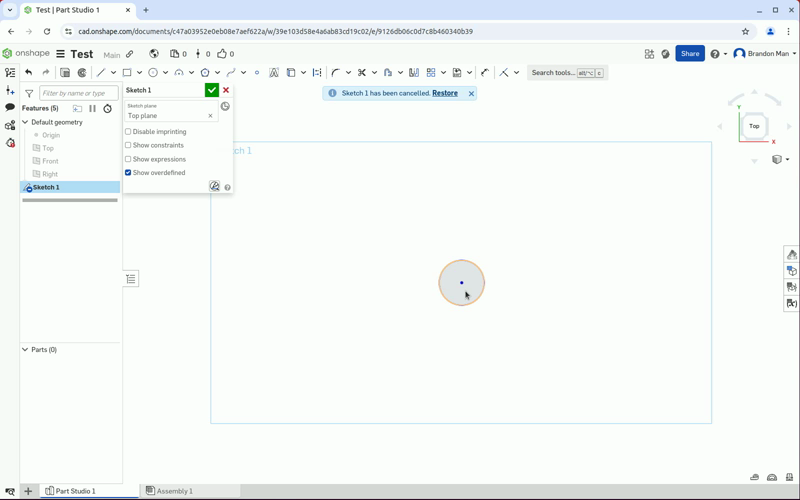
scroll(6)
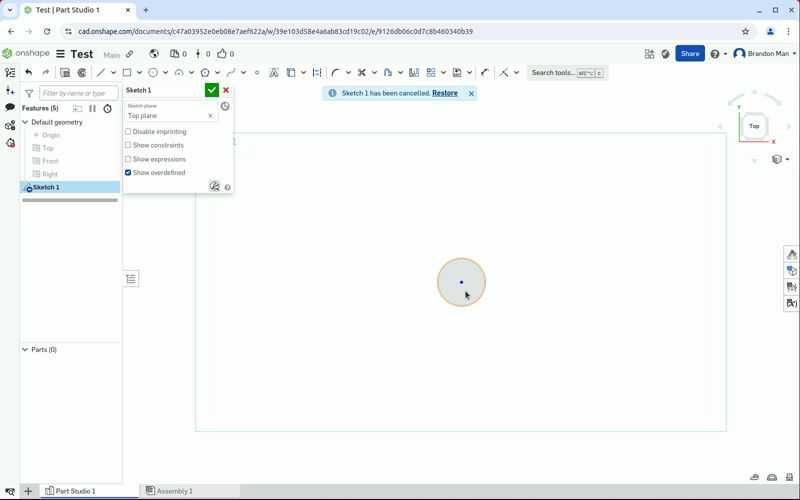
scroll(6)
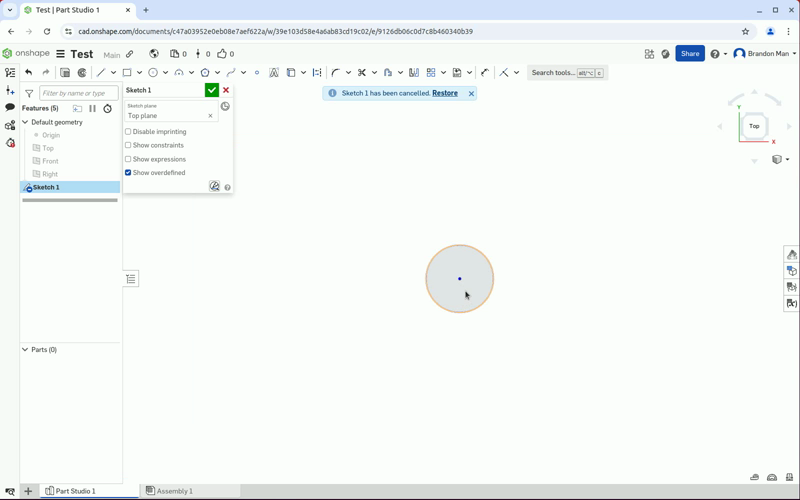
scroll(6)
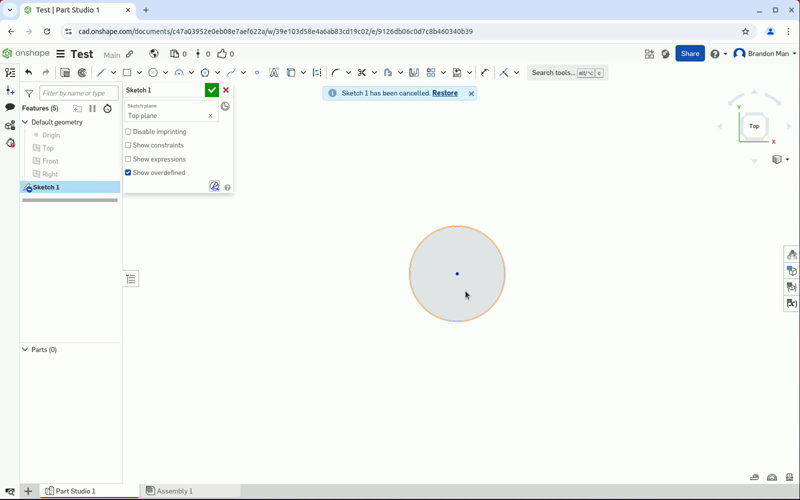
scroll(6)
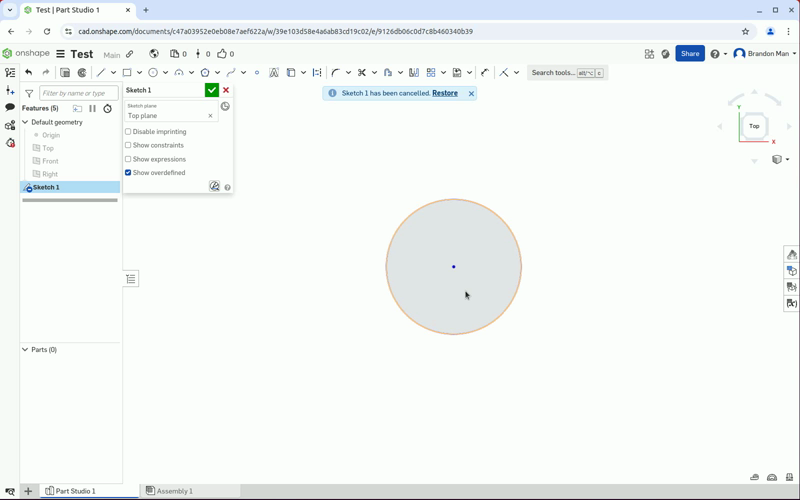
scroll(6)
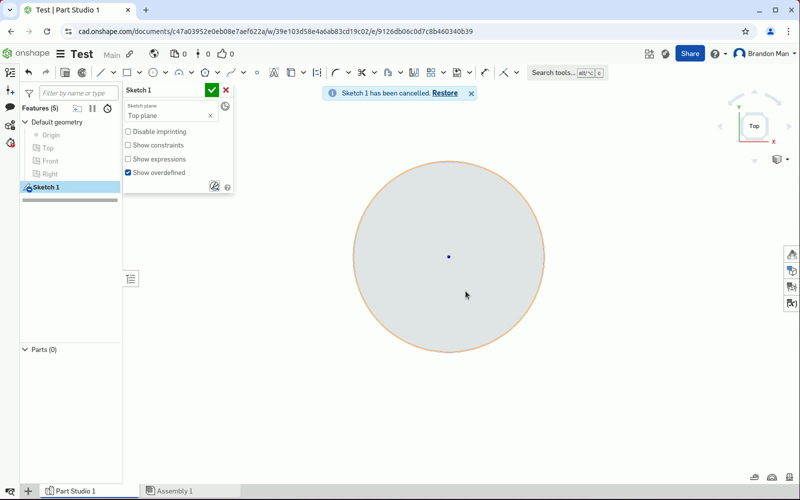
scroll(6)
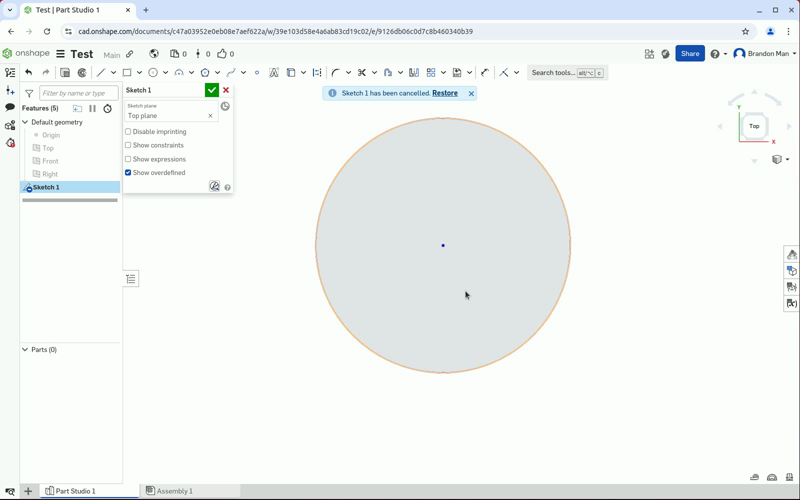
scroll(6)
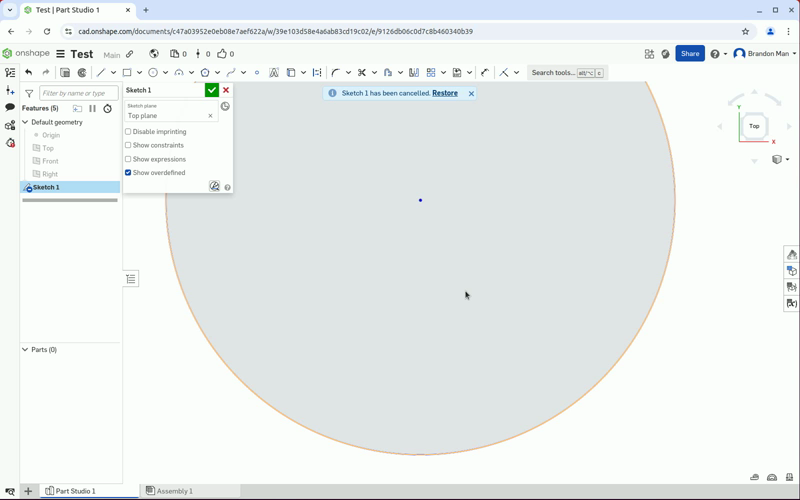
click(465, 290)
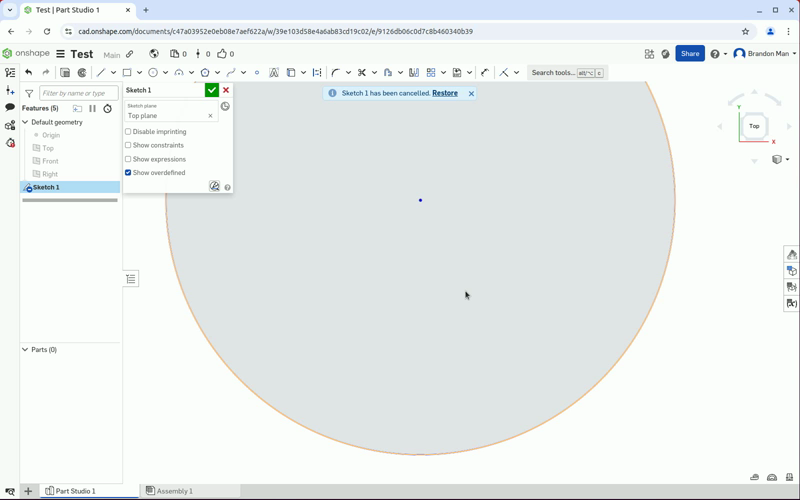
scroll(-6)
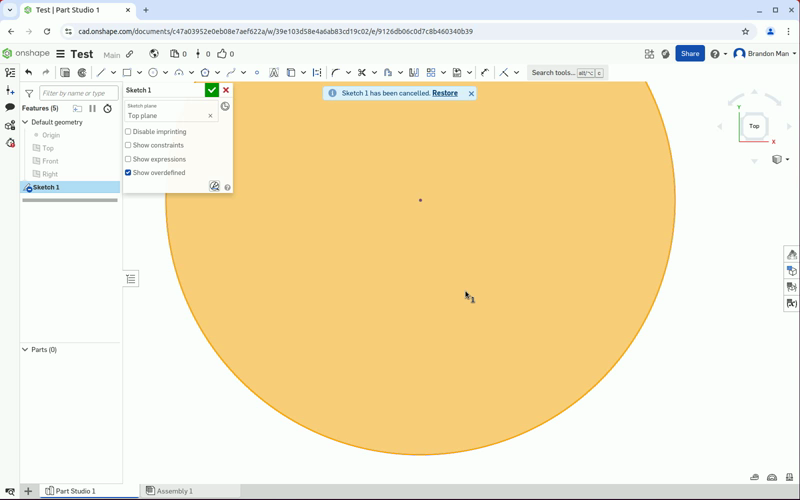
scroll(-6)
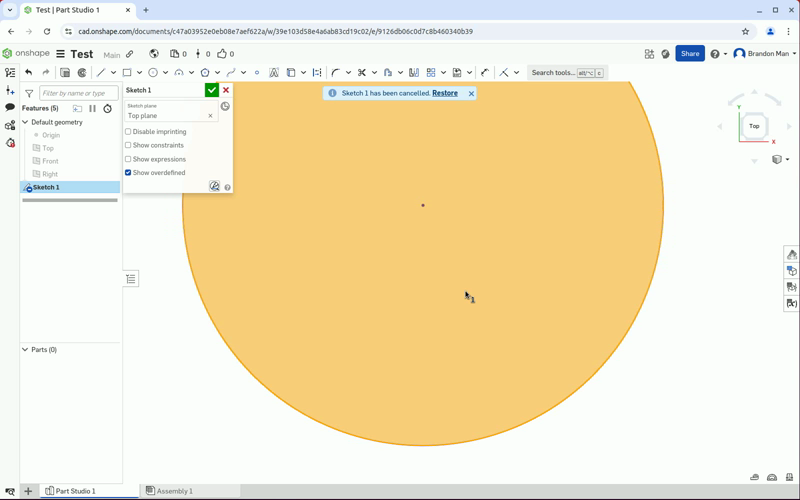
scroll(-6)
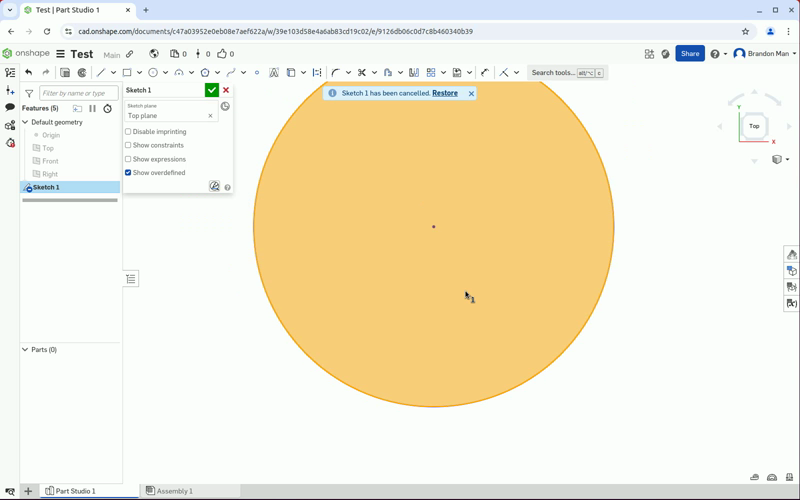
scroll(-6)
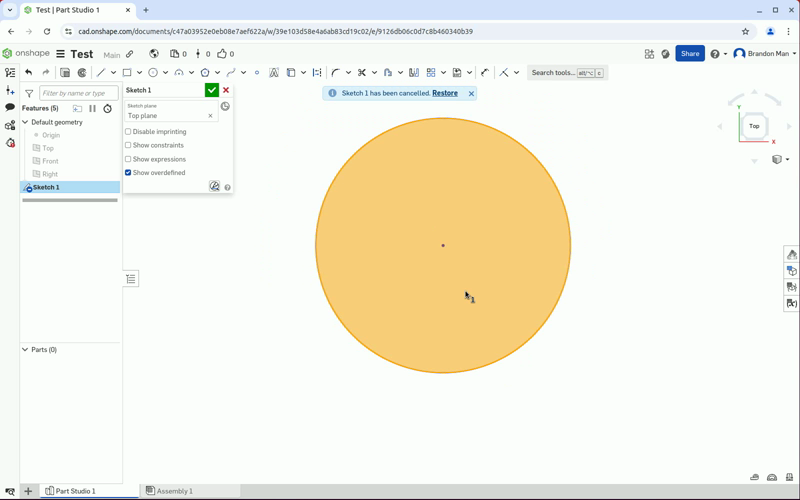
scroll(-6)
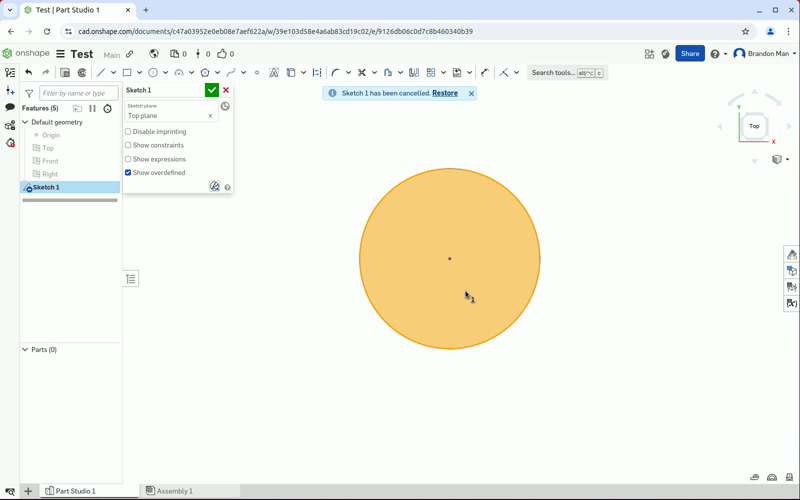
scroll(-6)
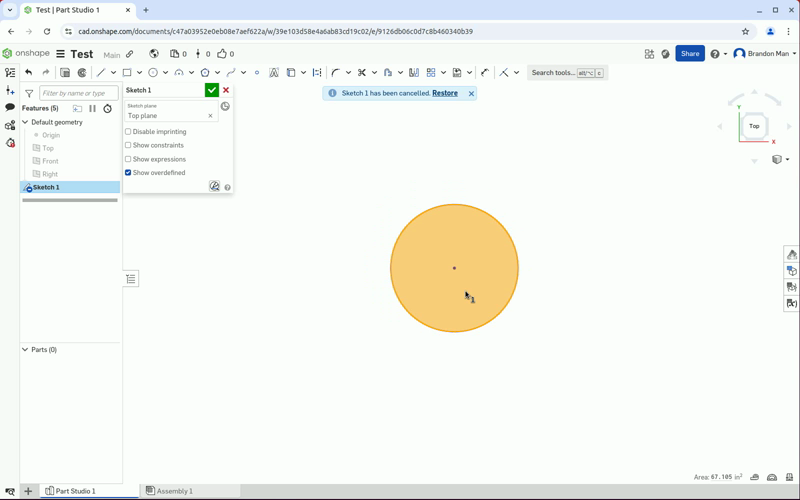
scroll(-6)
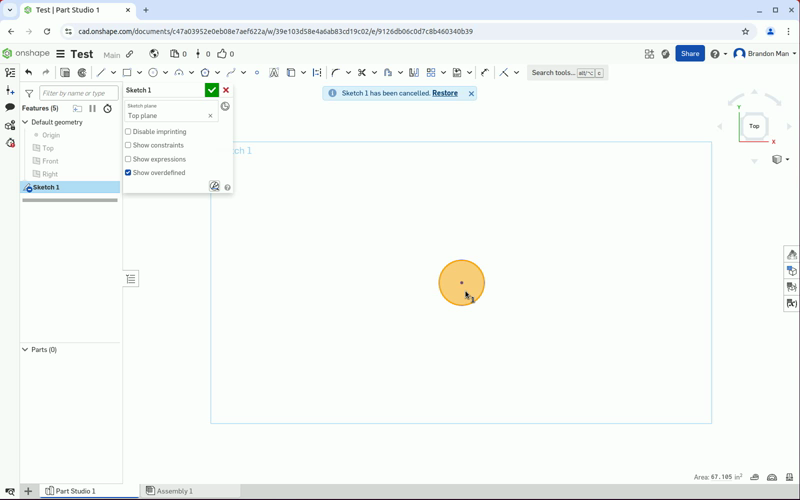
mouse_move(73, 352)
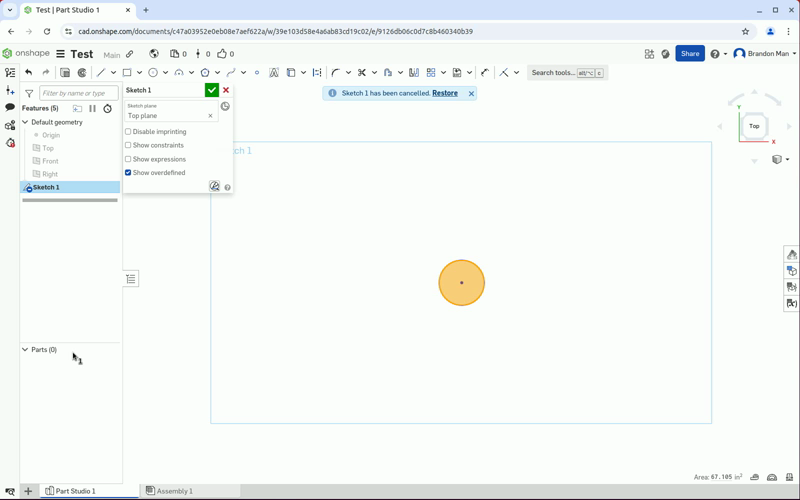
key(shift+y)
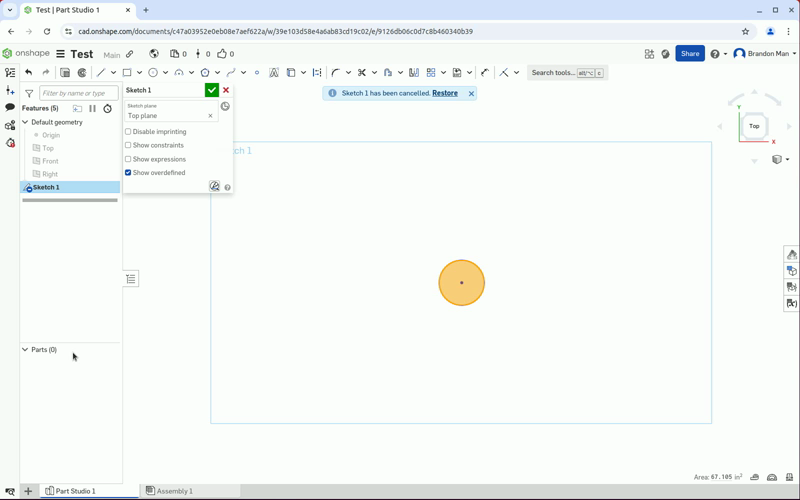
key(shift+e)
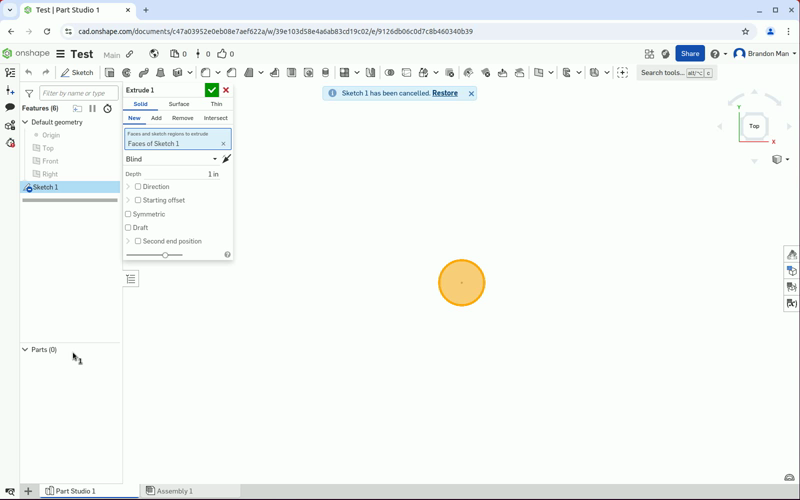
mouse_move(143, 106)
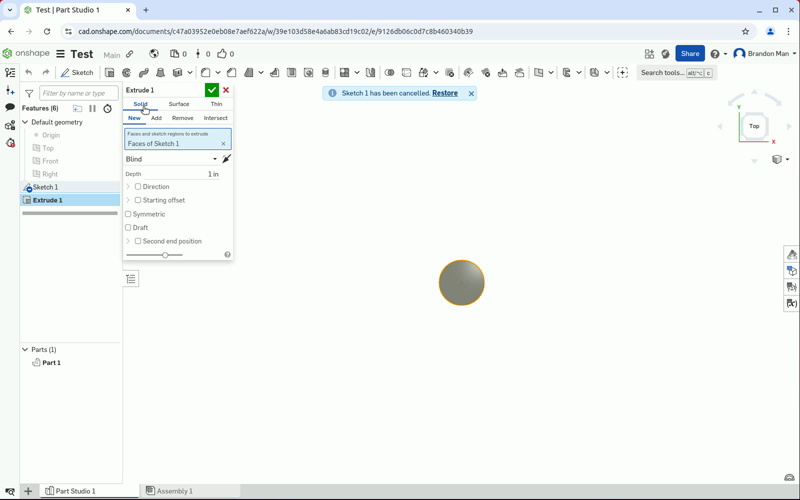
click(143, 106)
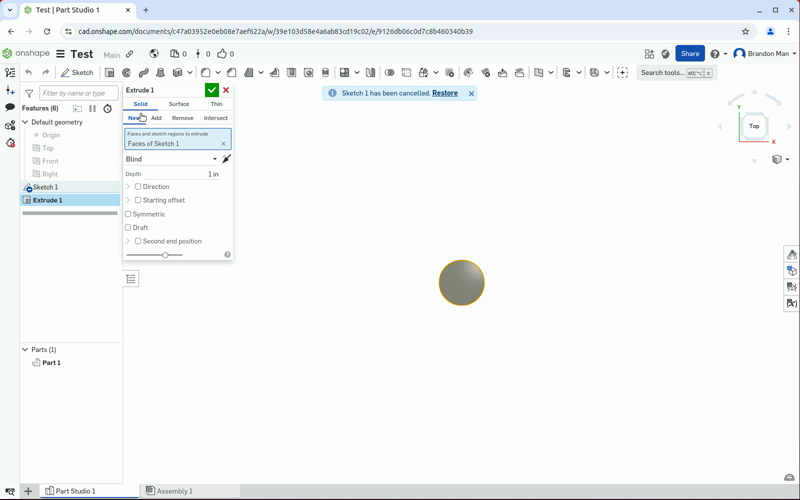
mouse_move(137, 120)
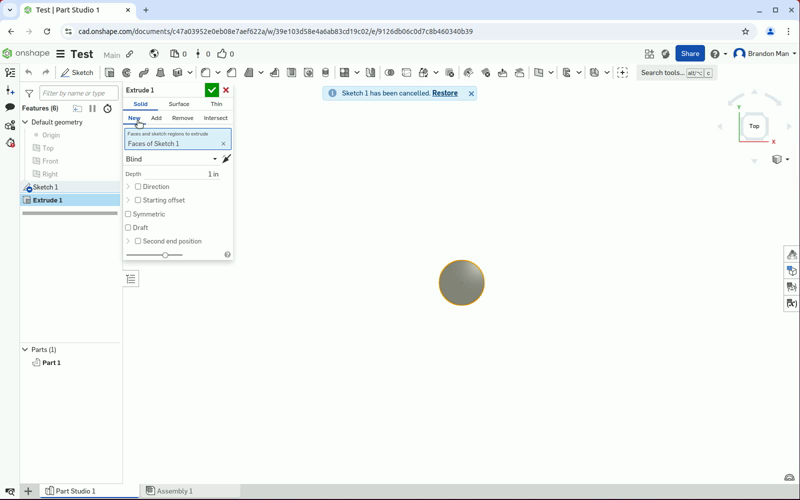
click(137, 120)
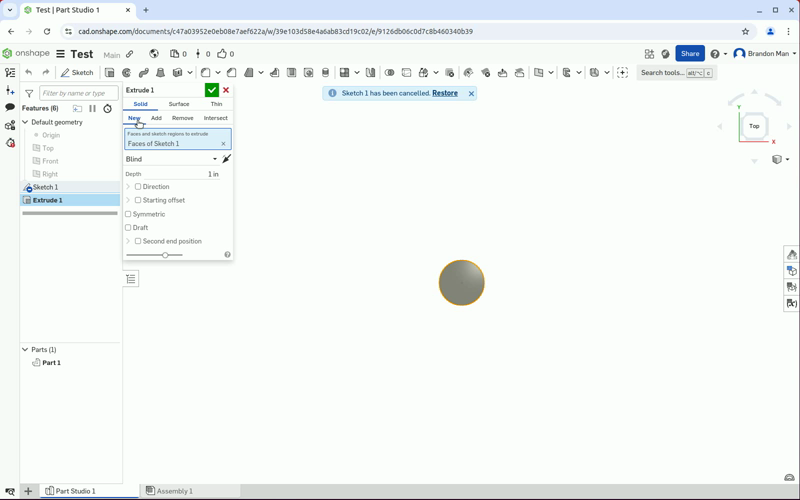
key(tab, 4)
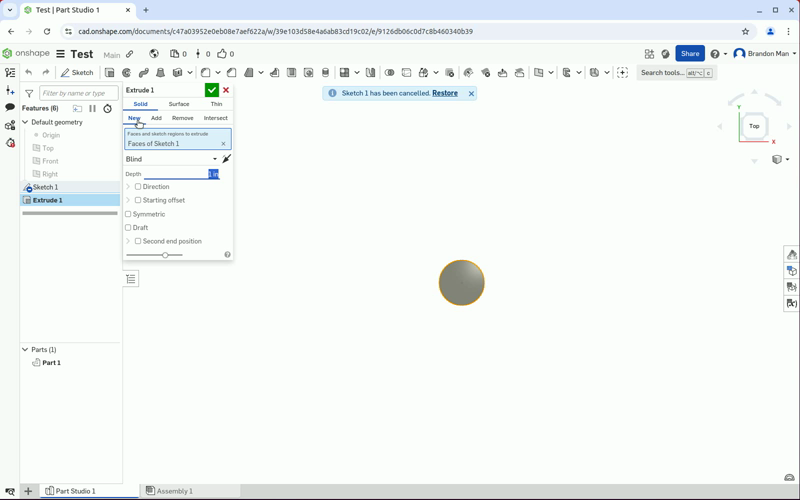
text(5.777)
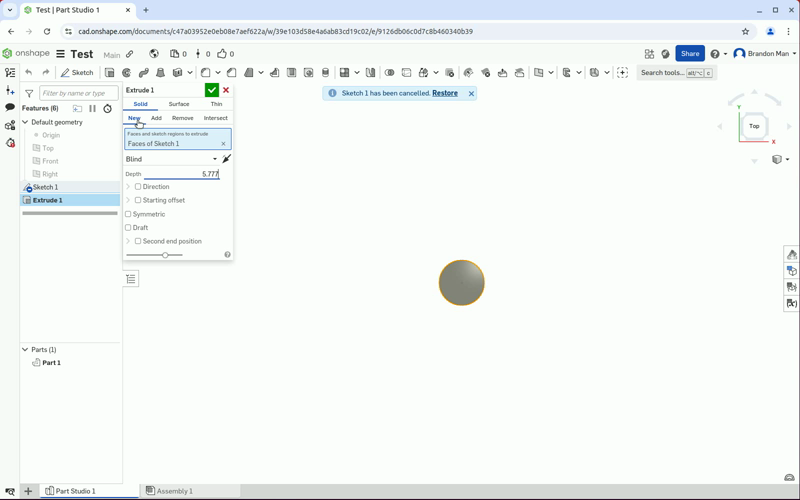
key(enter)
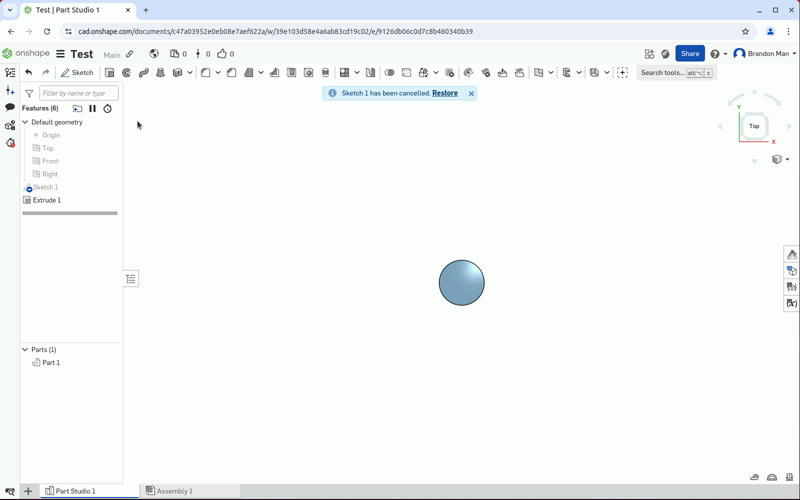
key(shift+h)
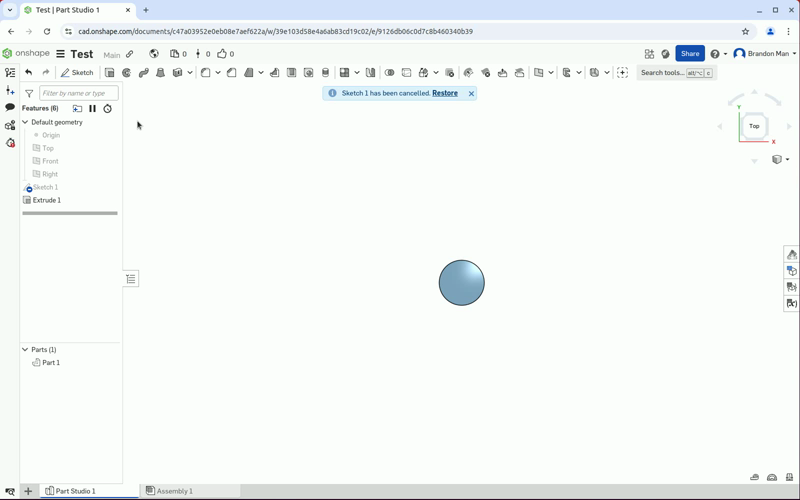
key(shift+h)
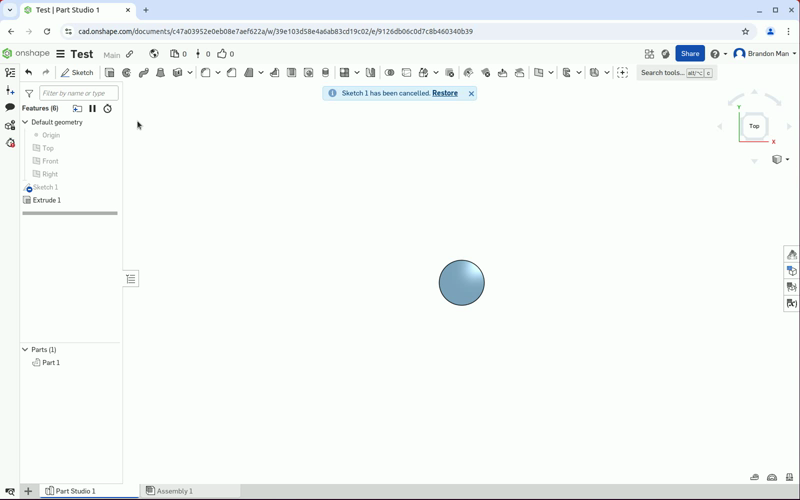
mouse_move(73, 189)
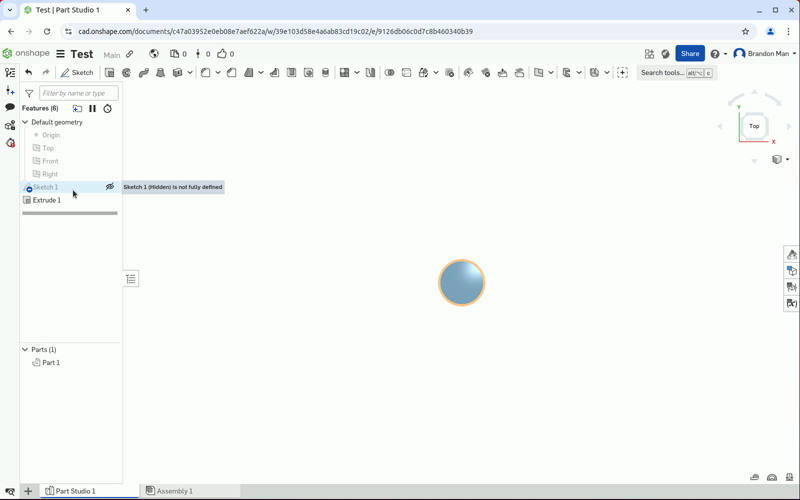
click(73, 189)
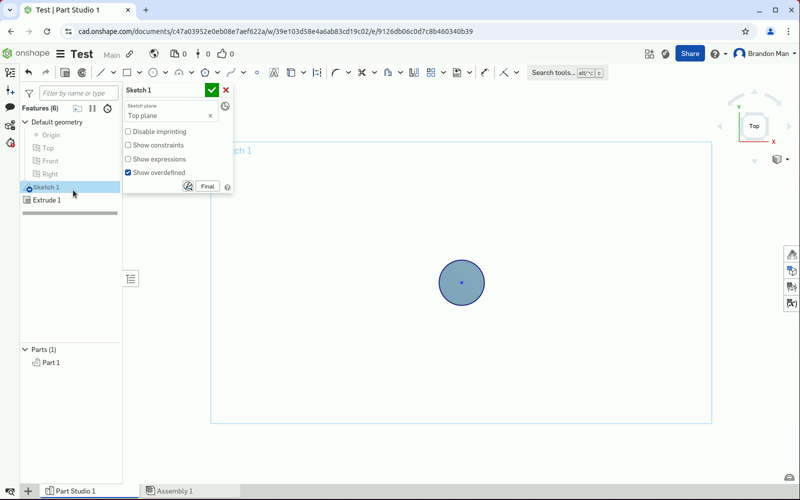
mouse_move(229, 92)
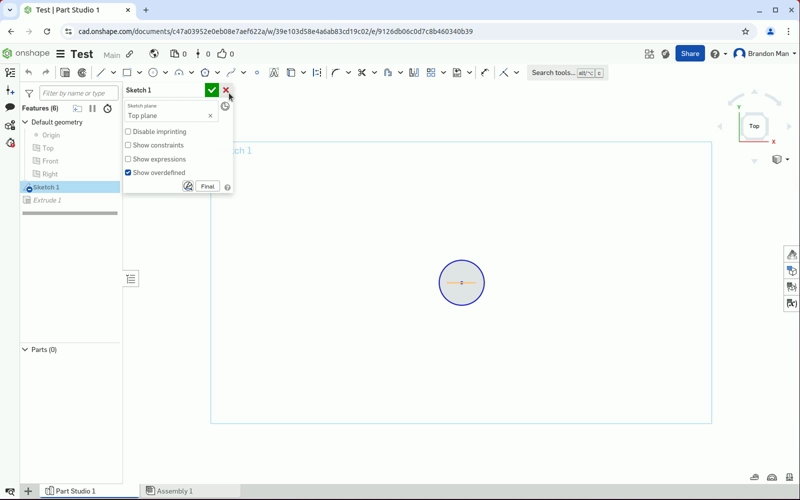
click(229, 92)
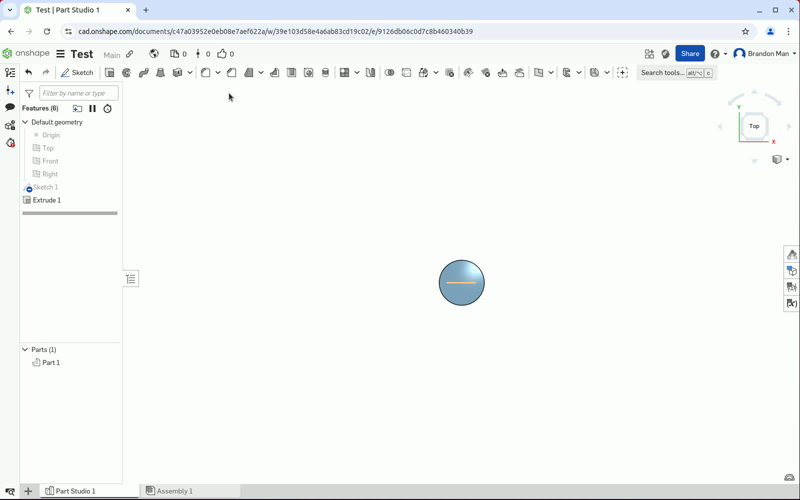
mouse_move(541, 75)
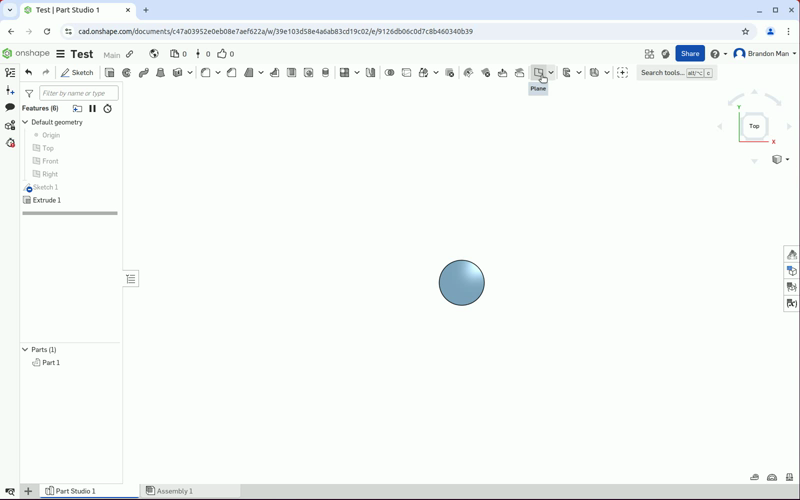
click(541, 75)
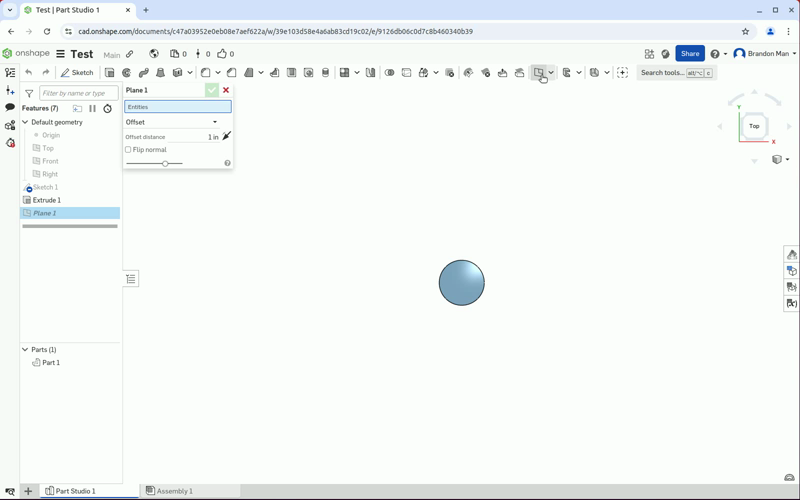
mouse_move(73, 150)
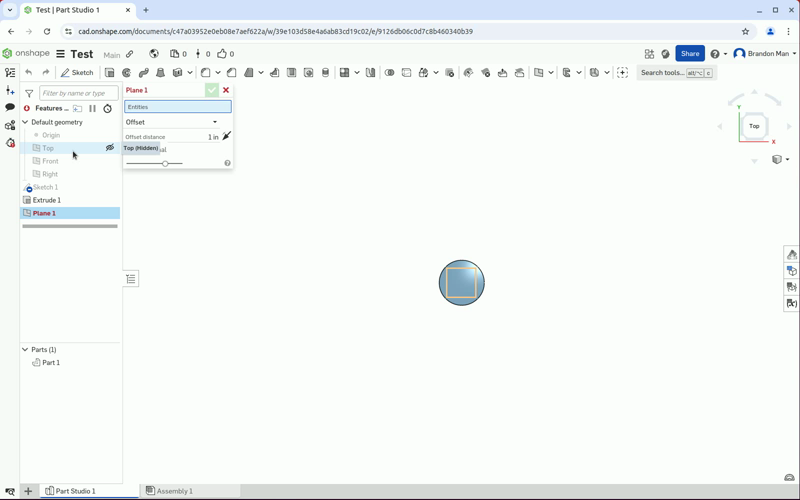
click(73, 150)
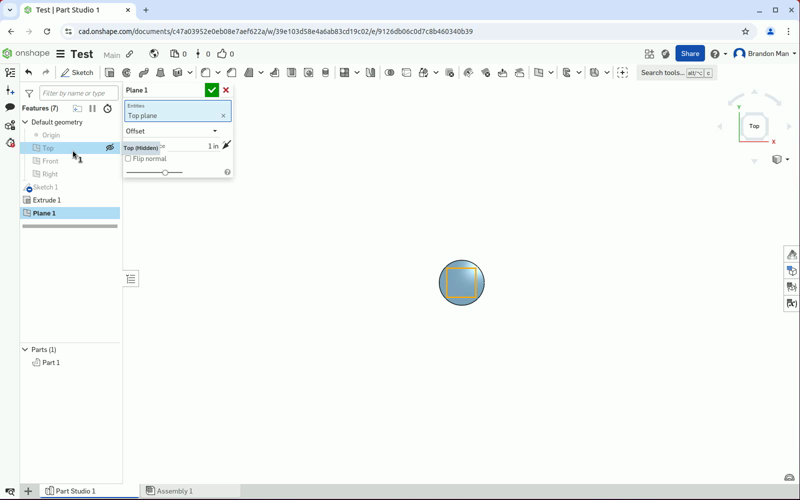
key(tab, 2)
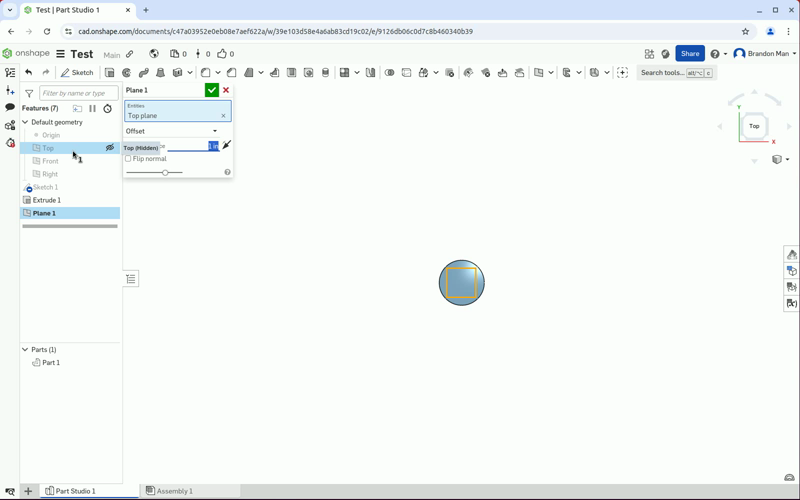
text(5.792)
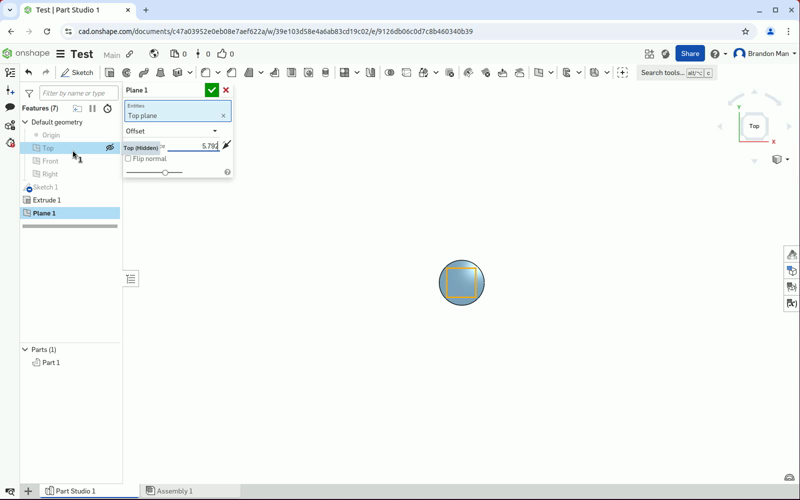
key(enter, 2)
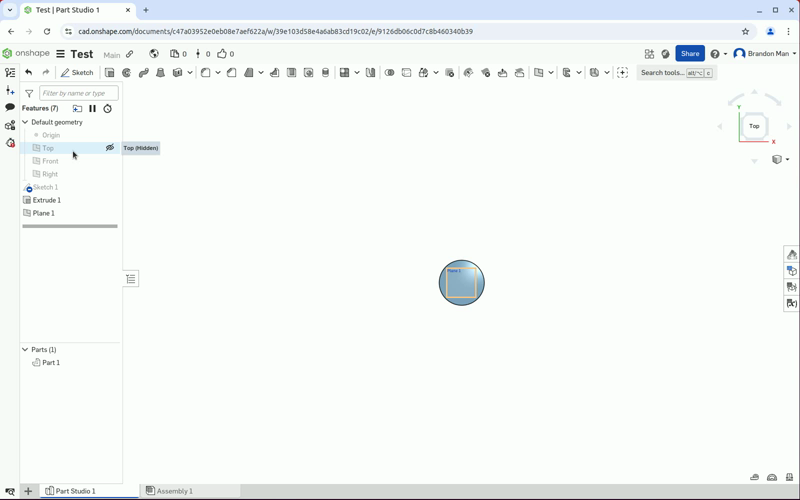
key(shift+s)
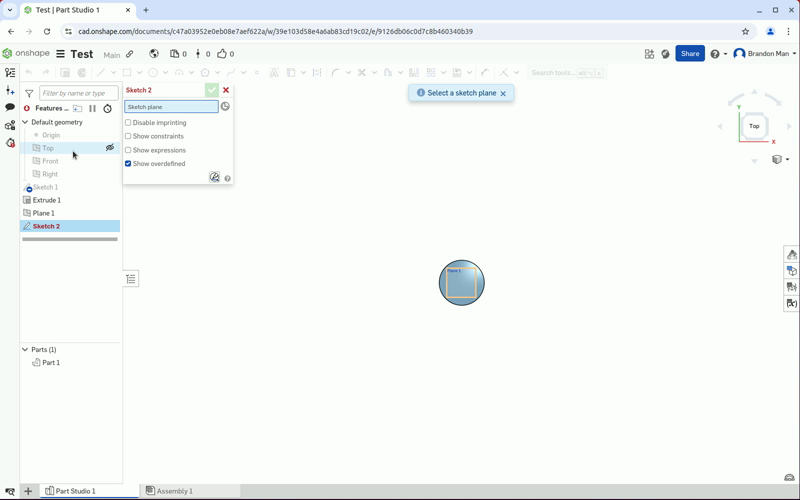
mouse_move(73, 215)
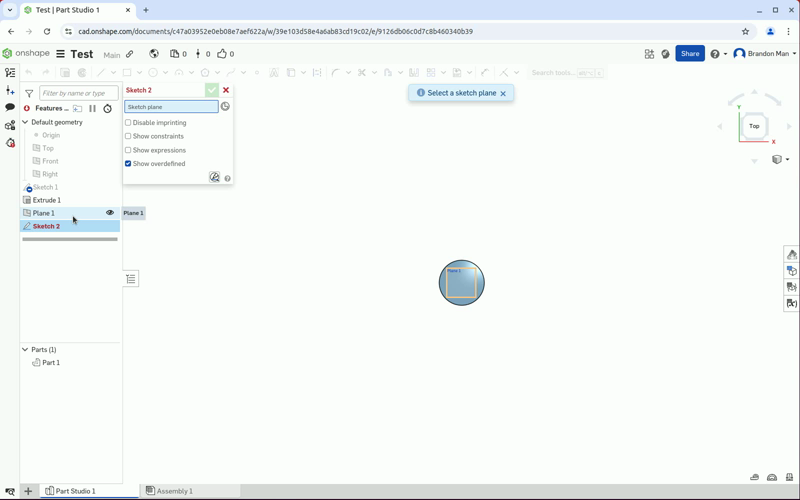
click(73, 215)
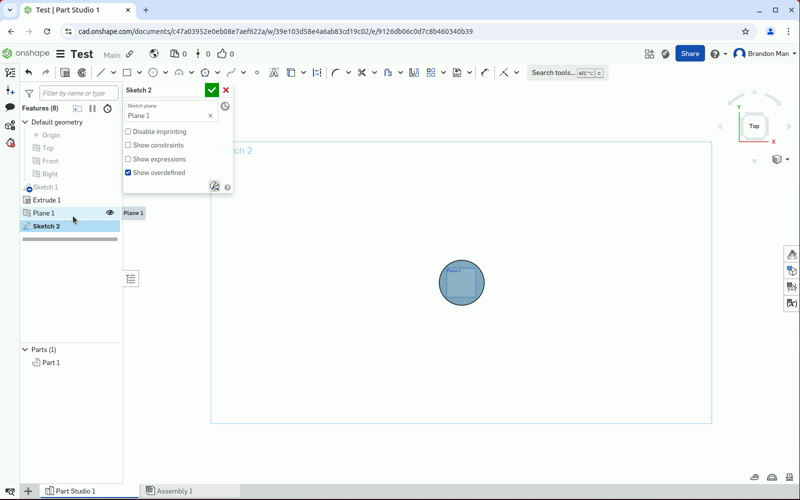
mouse_move(73, 352)
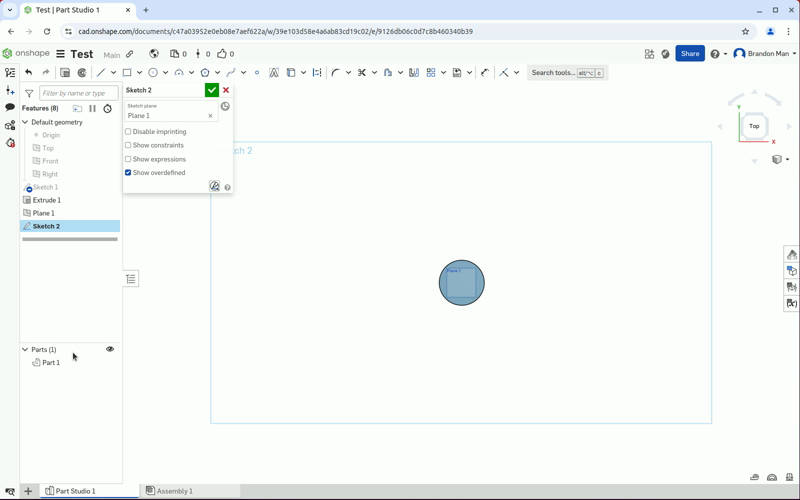
key(y)
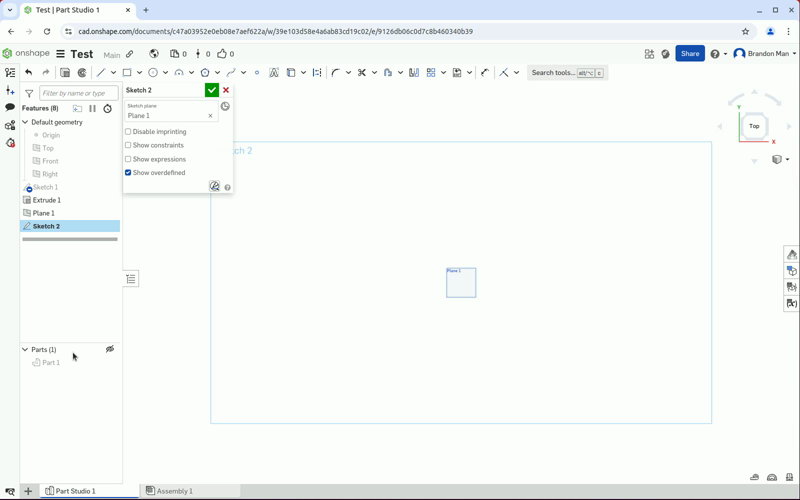
key(c)
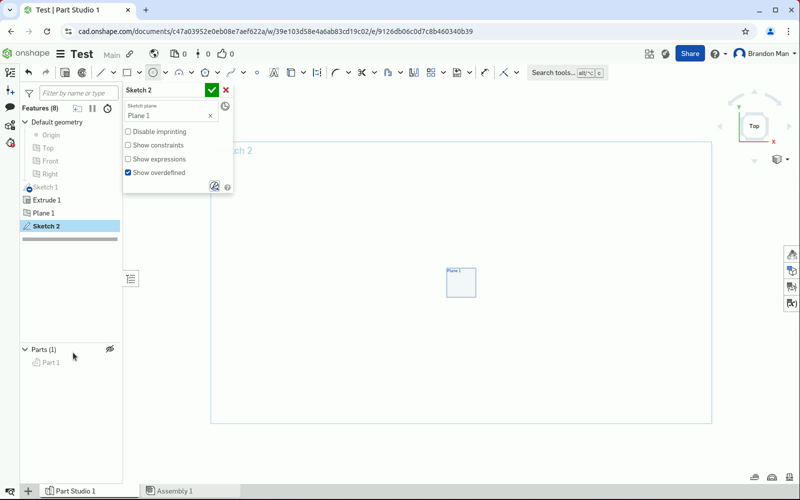
key_down(shift)
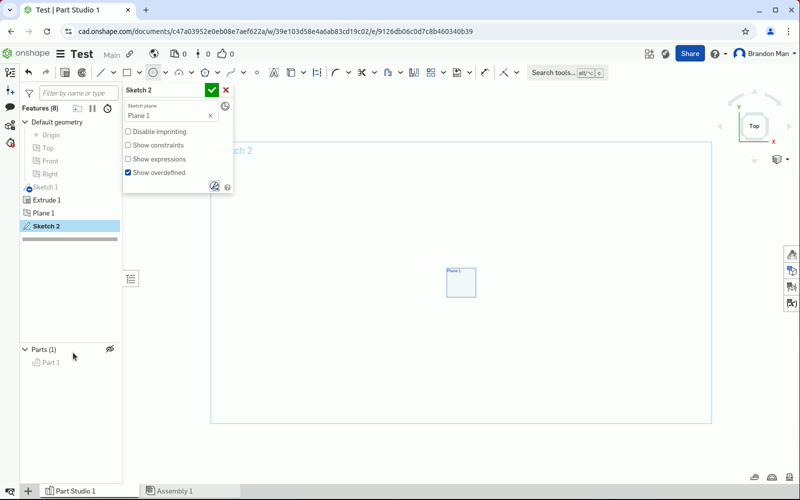
mouse_move(461, 282)
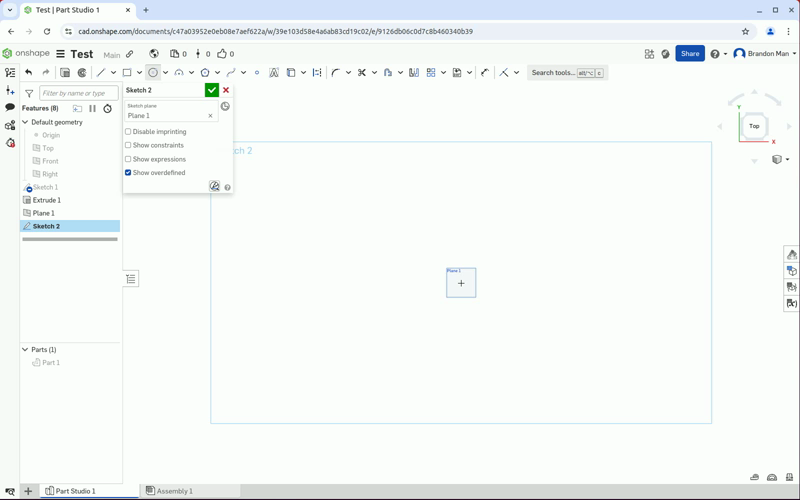
click(461, 282)
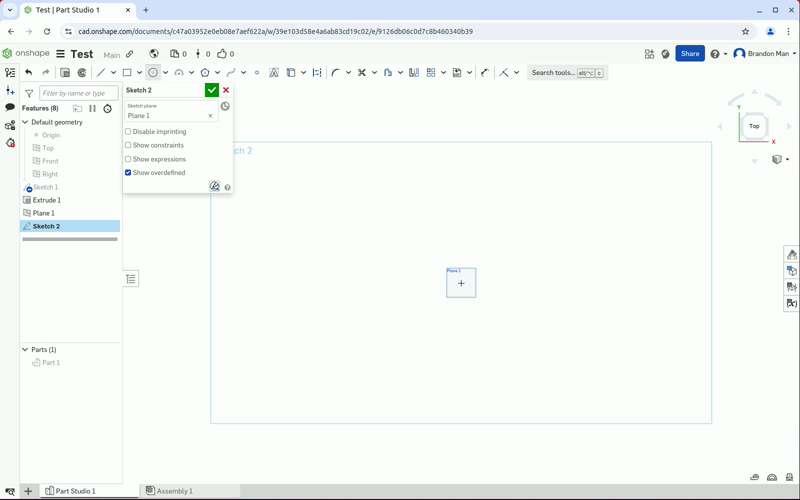
key_up(shift)
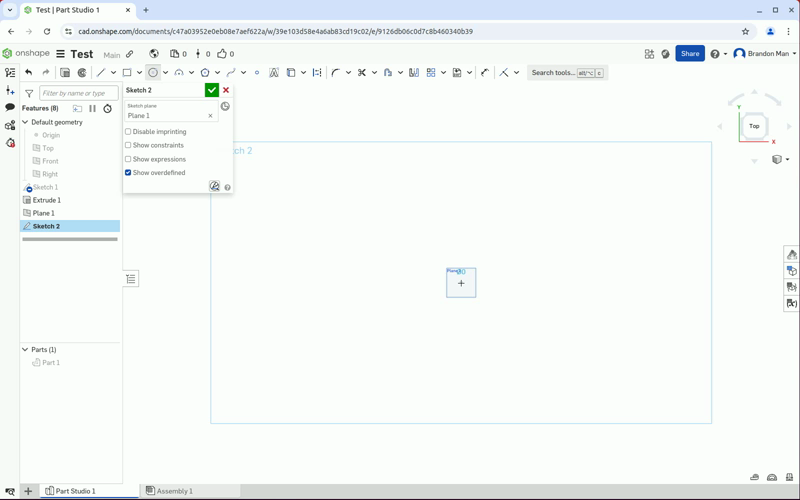
mouse_move(476, 282)
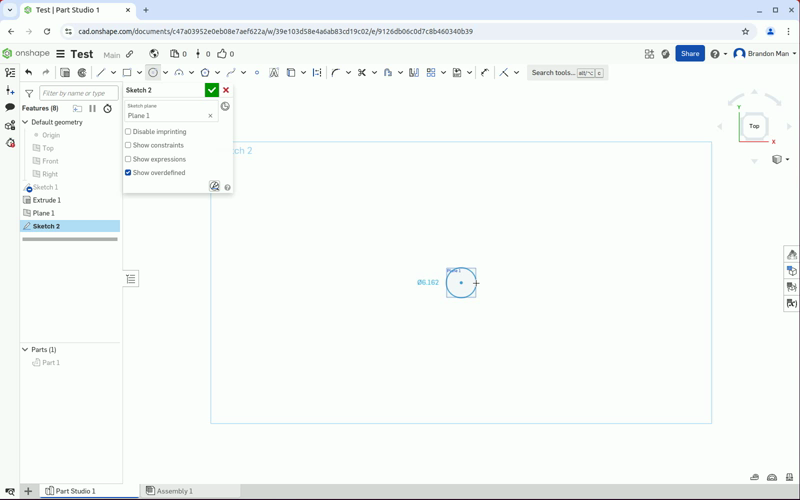
click(476, 282)
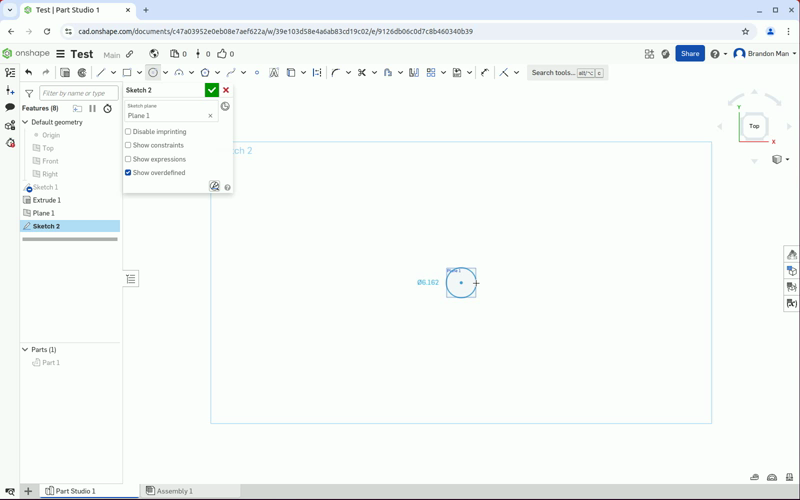
key(esc)
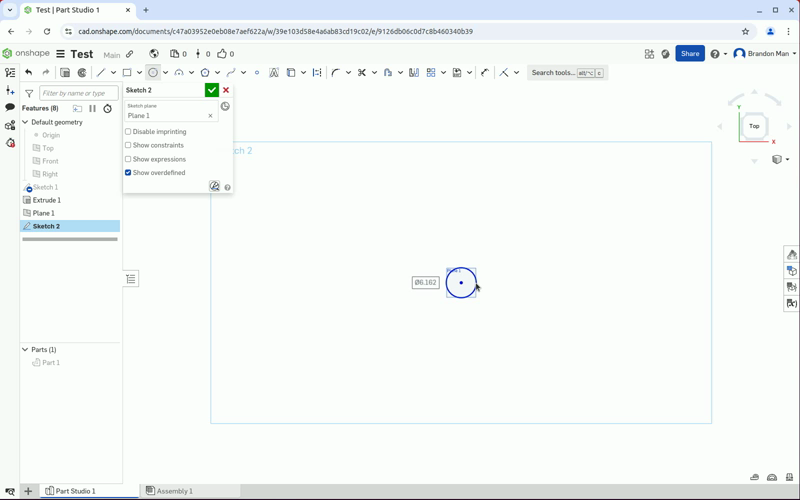
mouse_move(463, 280)
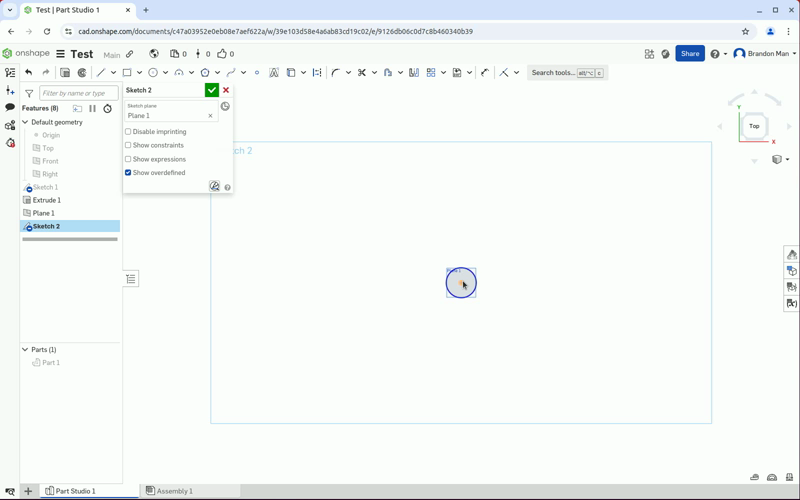
scroll(6)
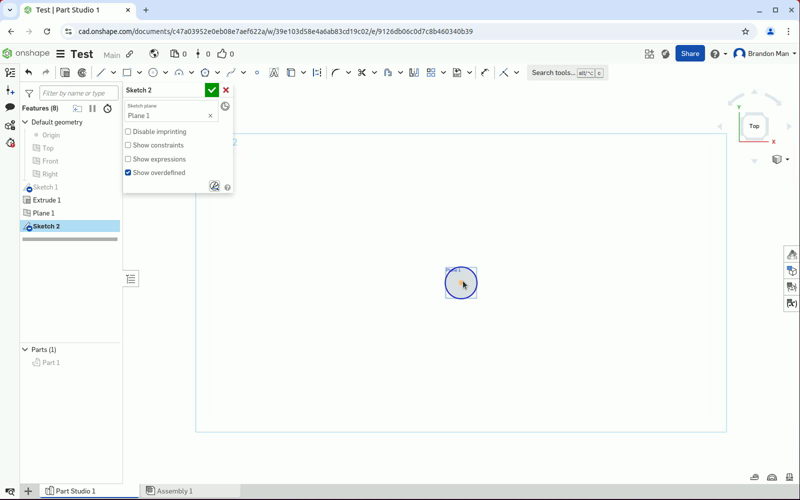
scroll(6)
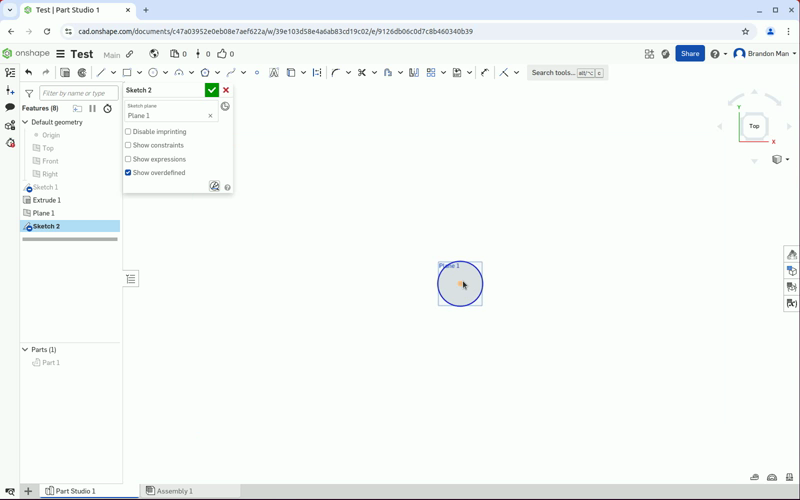
scroll(6)
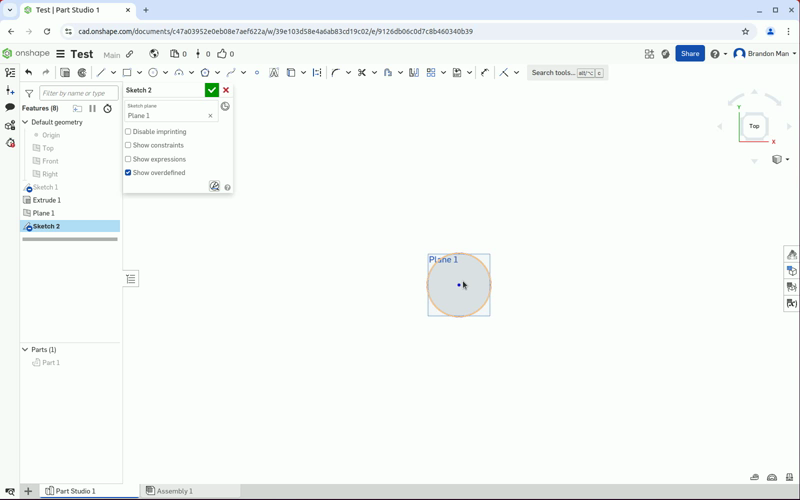
scroll(6)
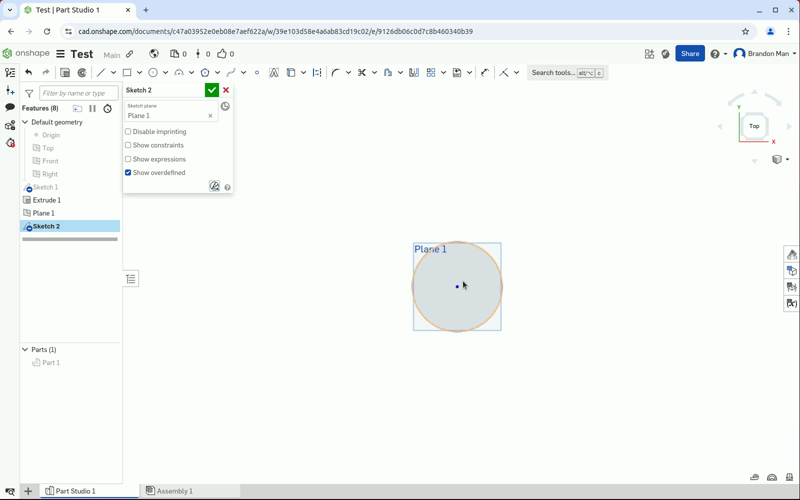
scroll(6)
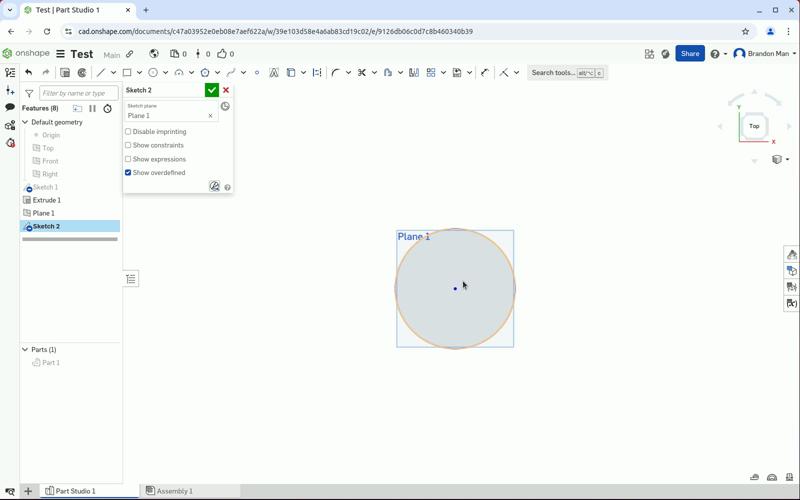
scroll(6)
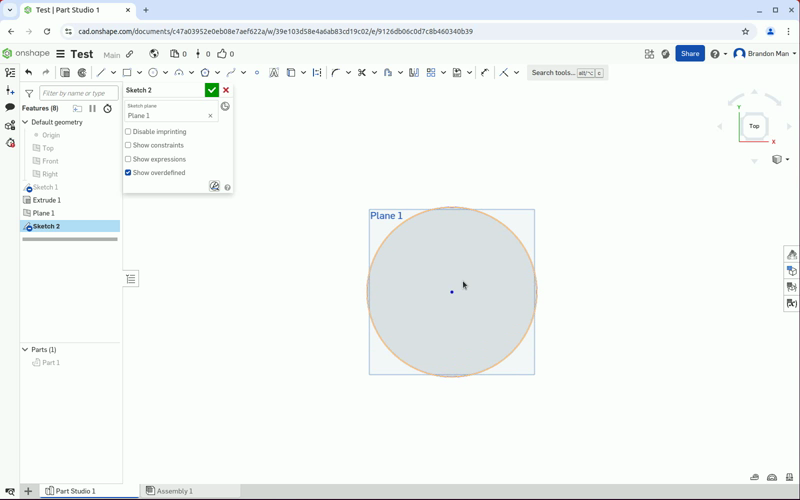
scroll(6)
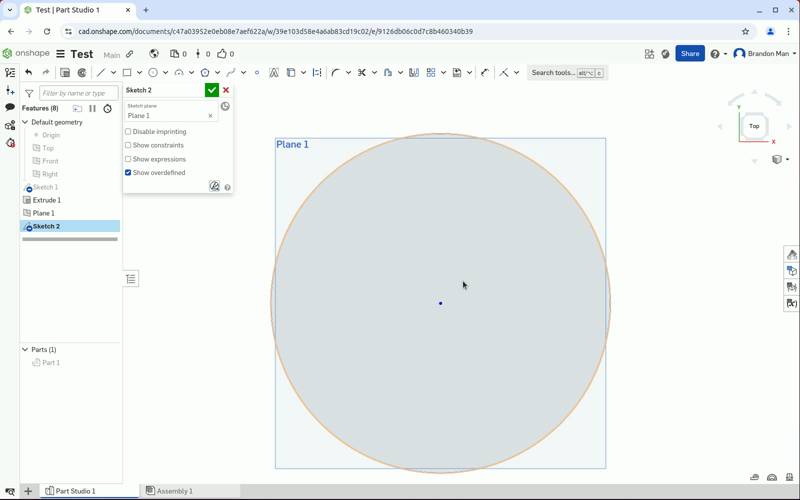
click(463, 280)
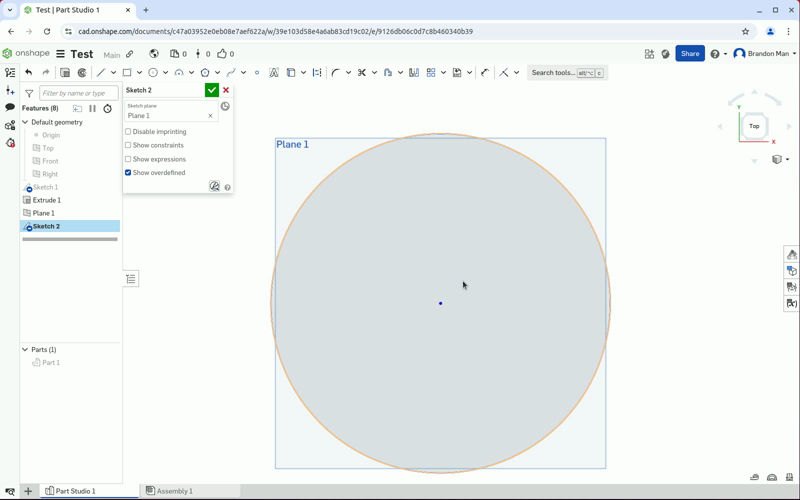
scroll(-6)
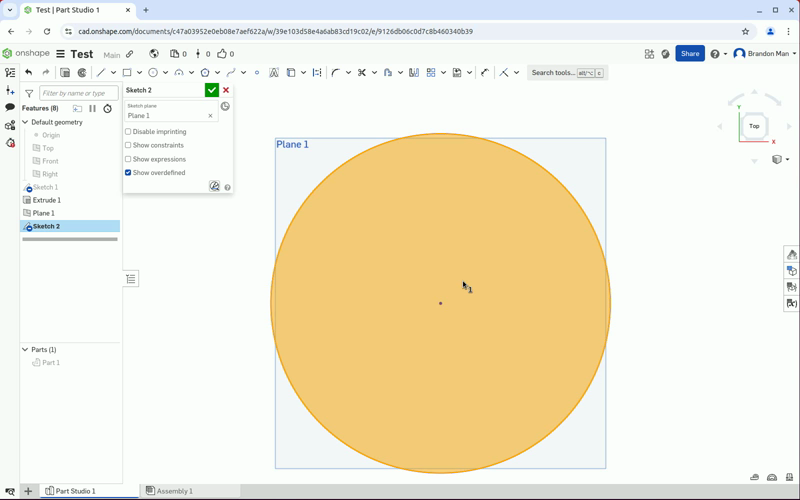
scroll(-6)
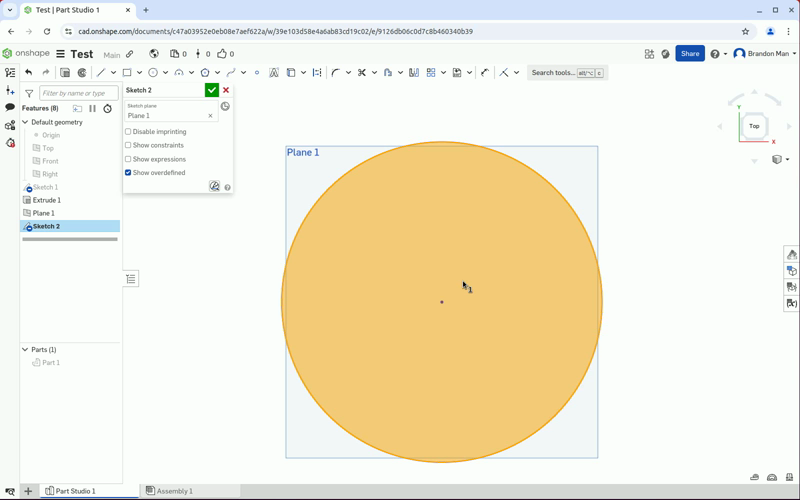
scroll(-6)
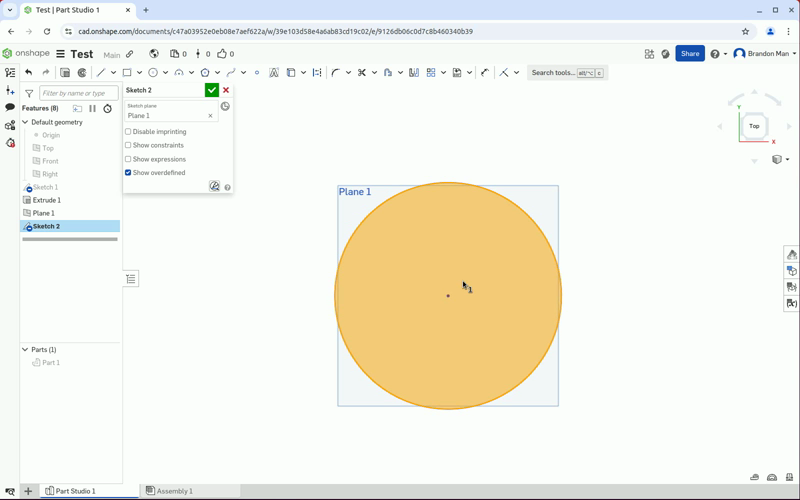
scroll(-6)
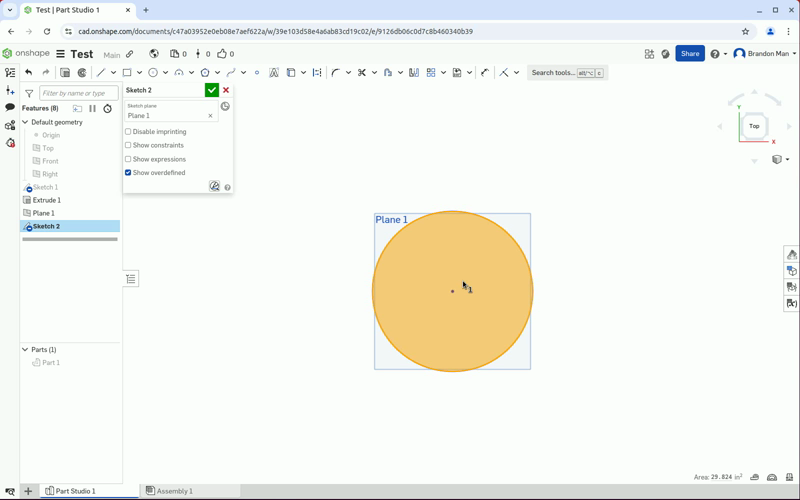
scroll(-6)
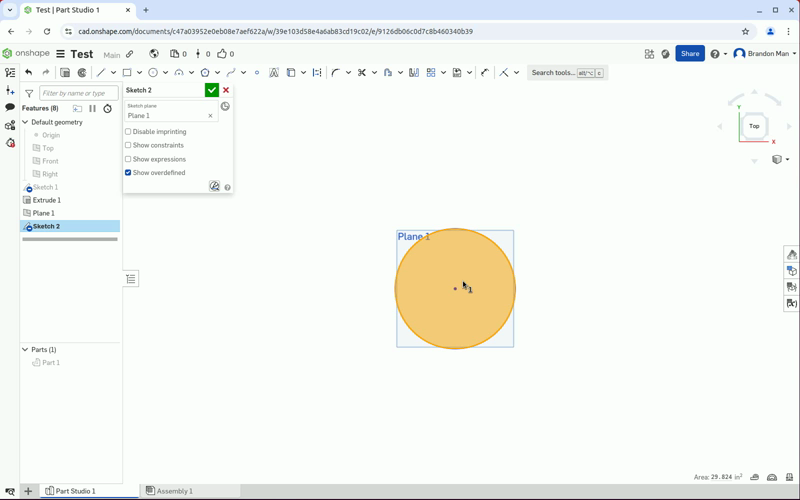
scroll(-6)
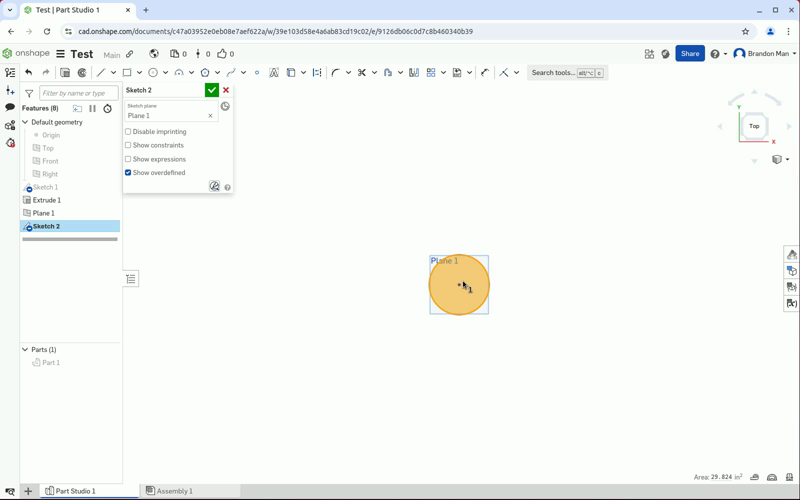
scroll(-6)
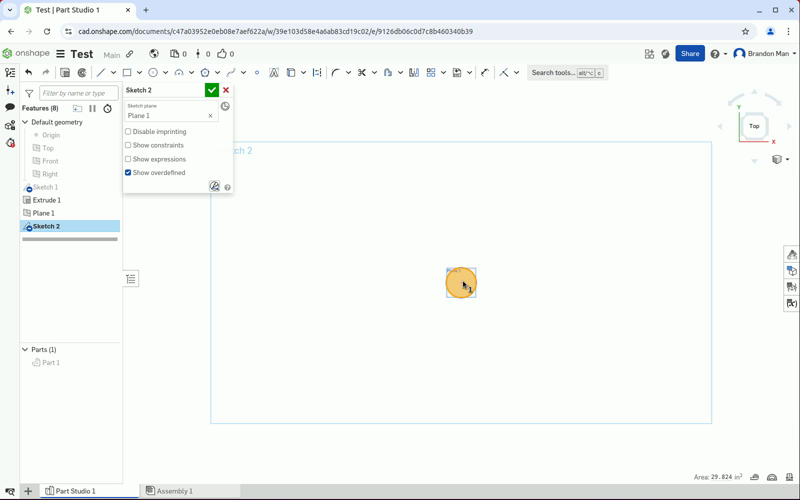
mouse_move(73, 352)
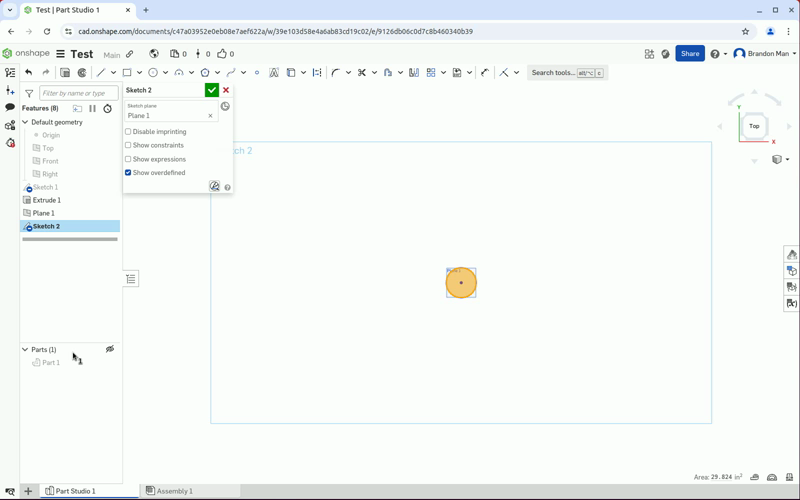
key(shift+y)
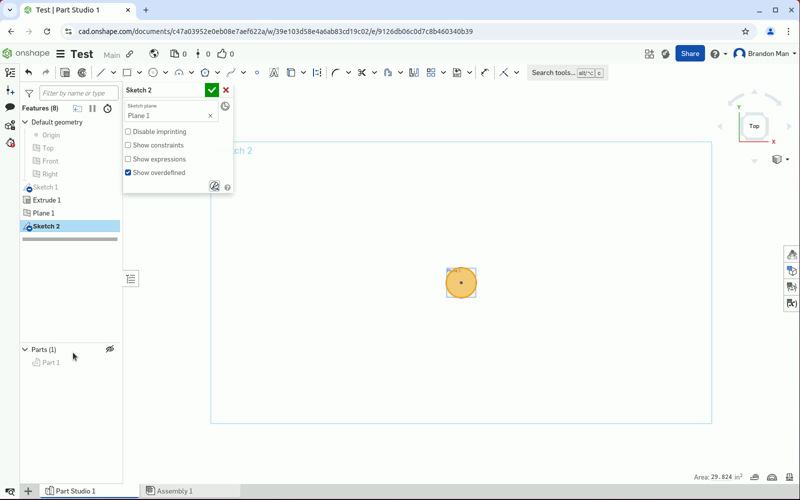
key(shift+e)
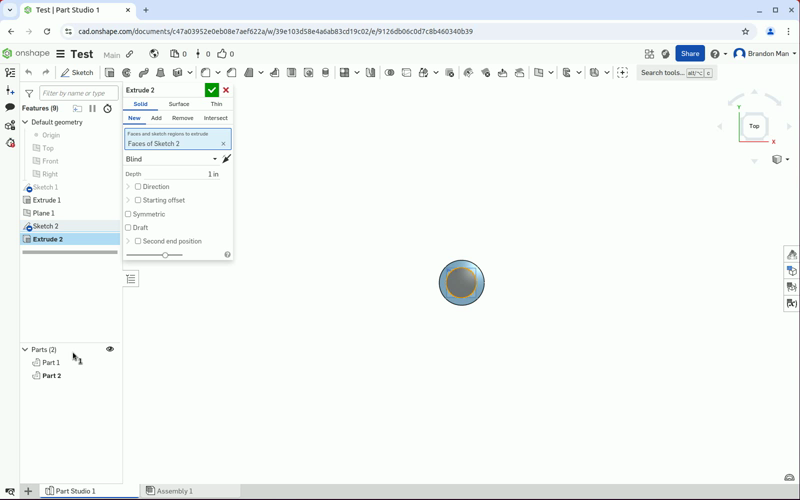
mouse_move(143, 106)
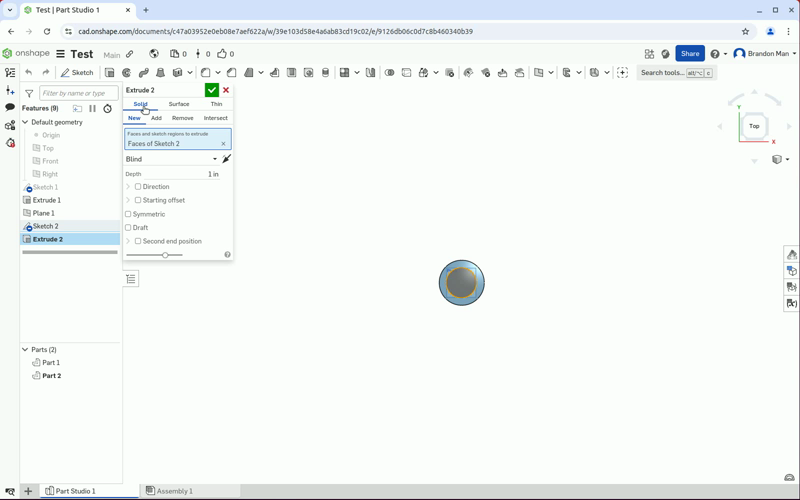
click(143, 106)
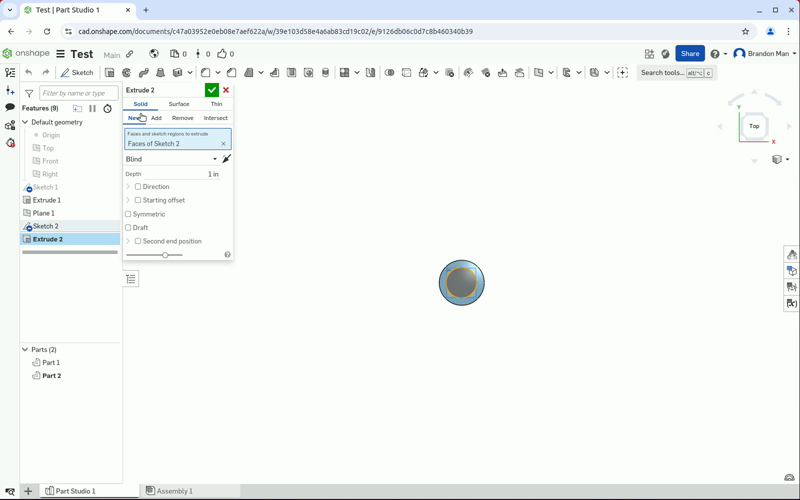
mouse_move(137, 120)
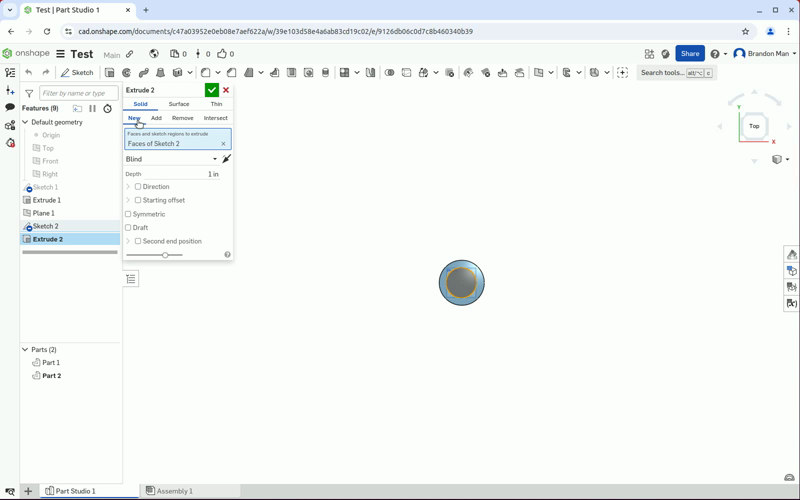
click(137, 120)
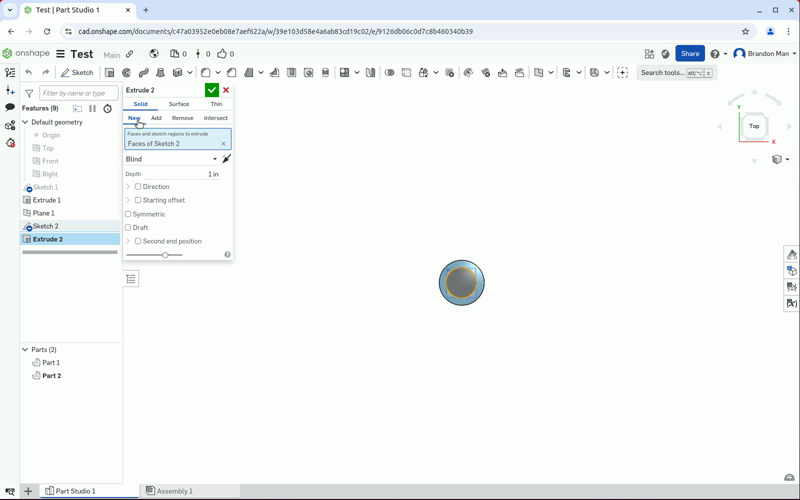
key(tab, 4)
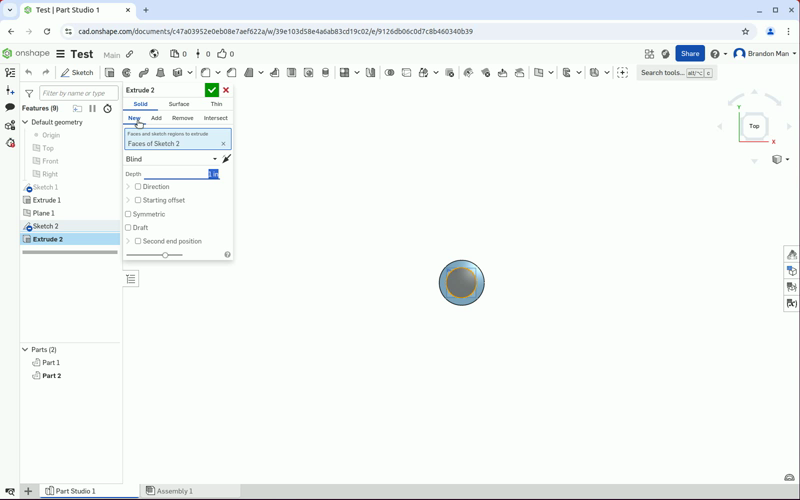
text(17.331)
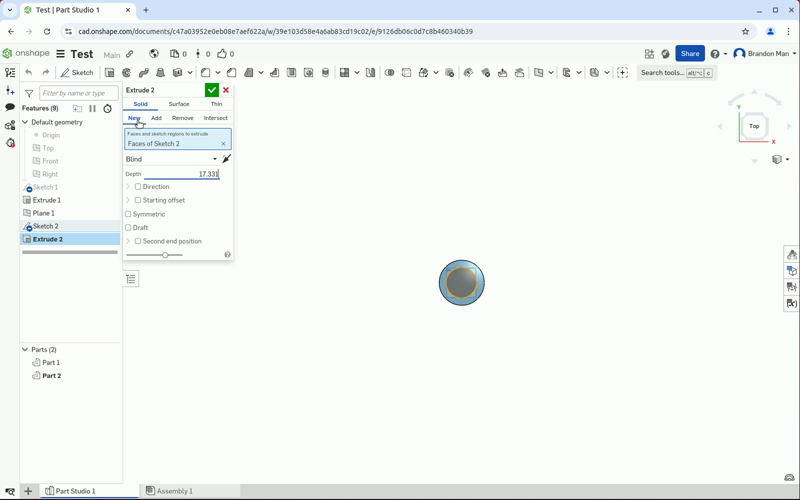
key(enter)
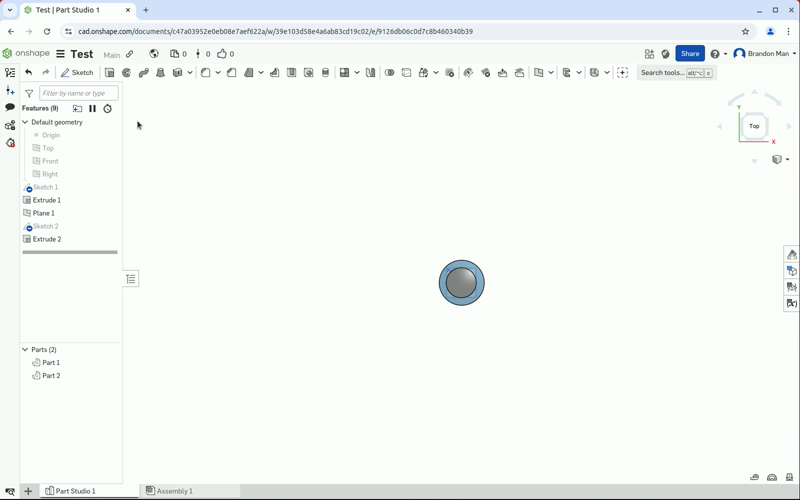
key(shift+h)
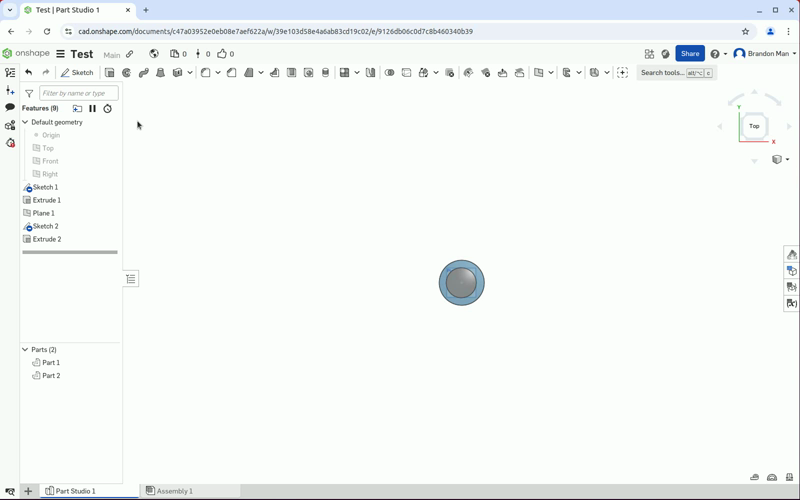
key(shift+h)
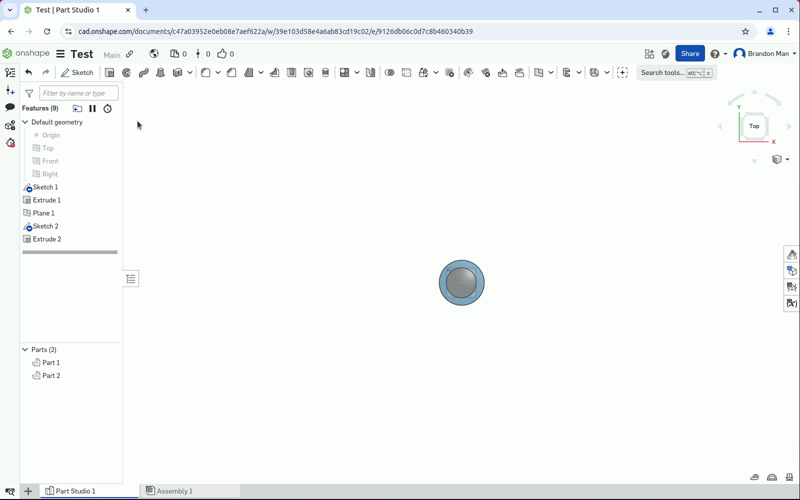
key(shift+7)
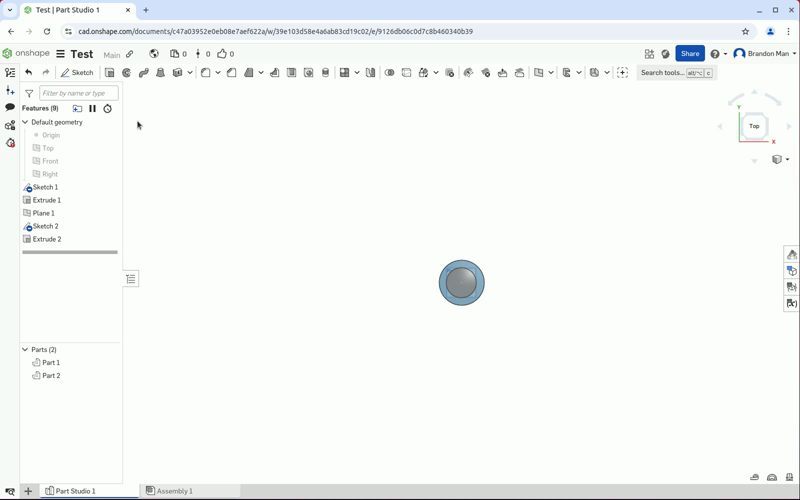
key(up, 3)
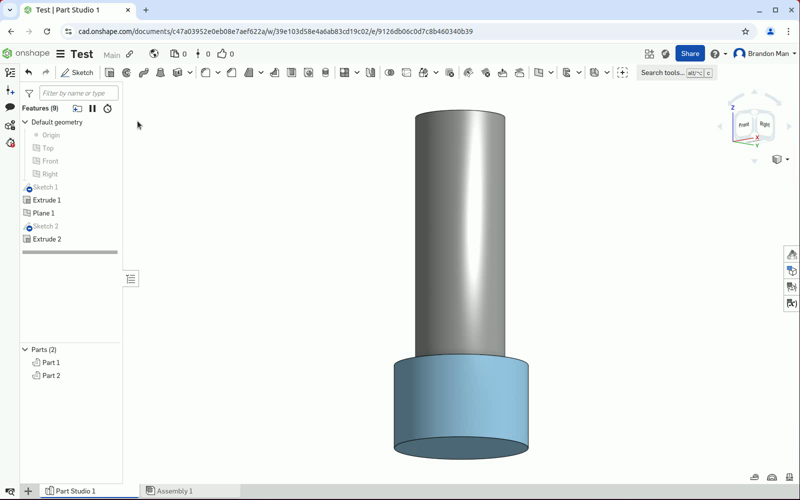
key(left, 3)
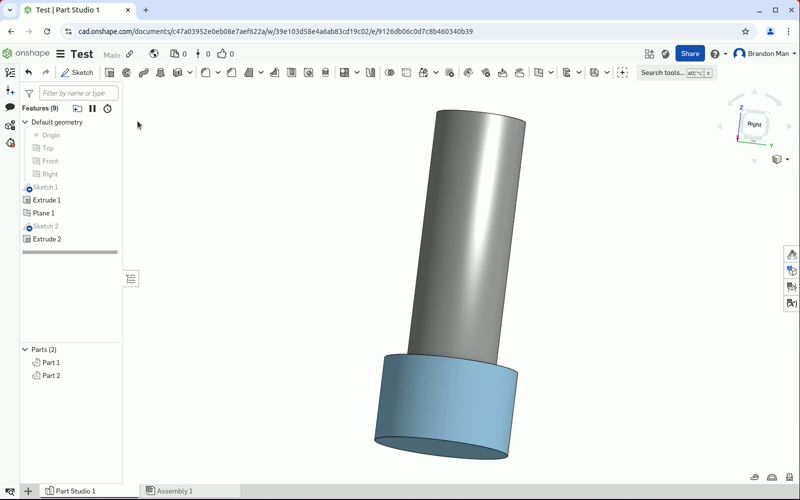
key(right, 3)
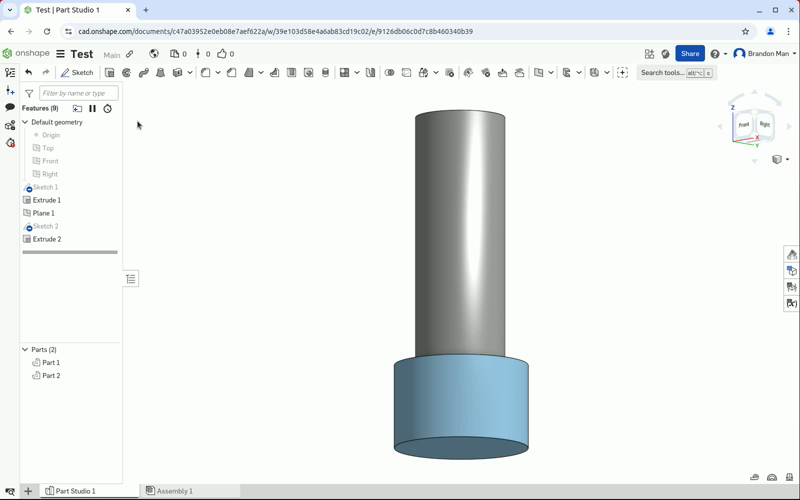
key(down, 3)
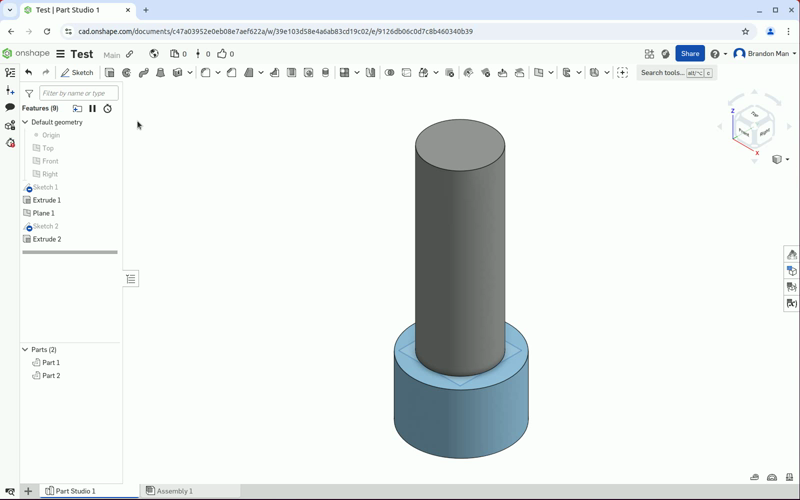
mouse_move(73, 189)
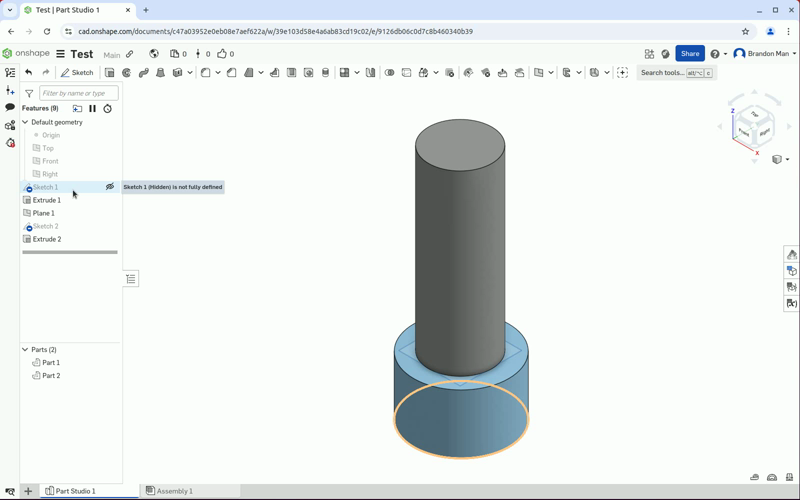
click(73, 189)